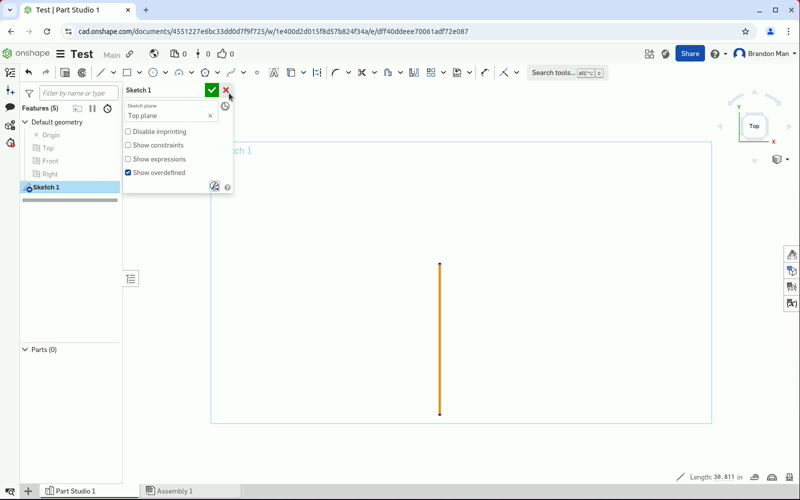
key(shift+h)
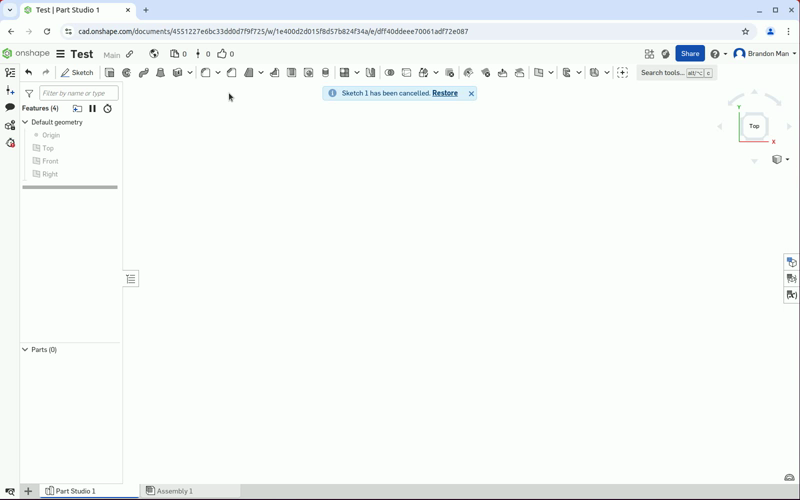
mouse_move(73, 352)
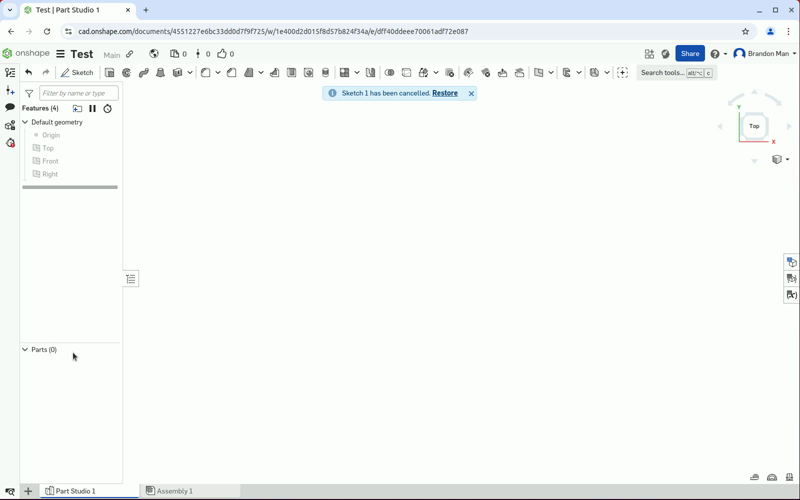
key(y)
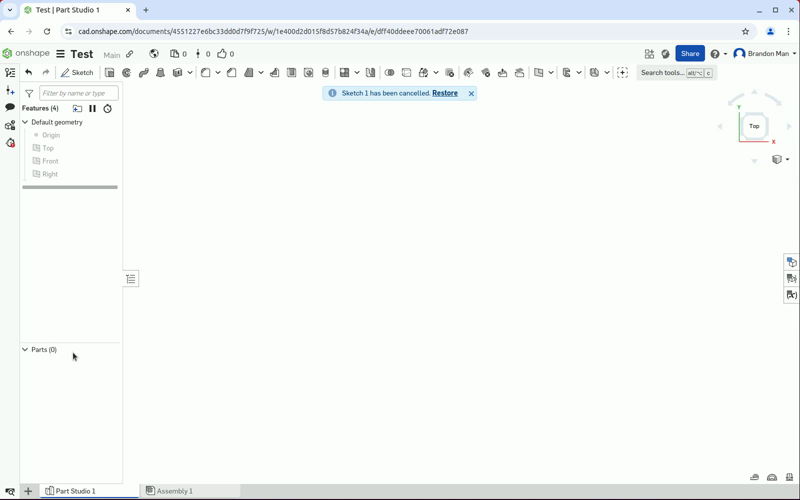
key(shift+p)
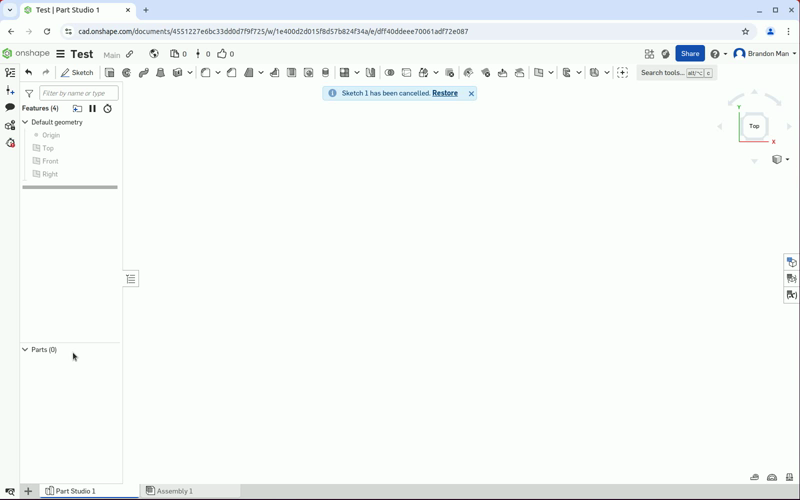
key(space)
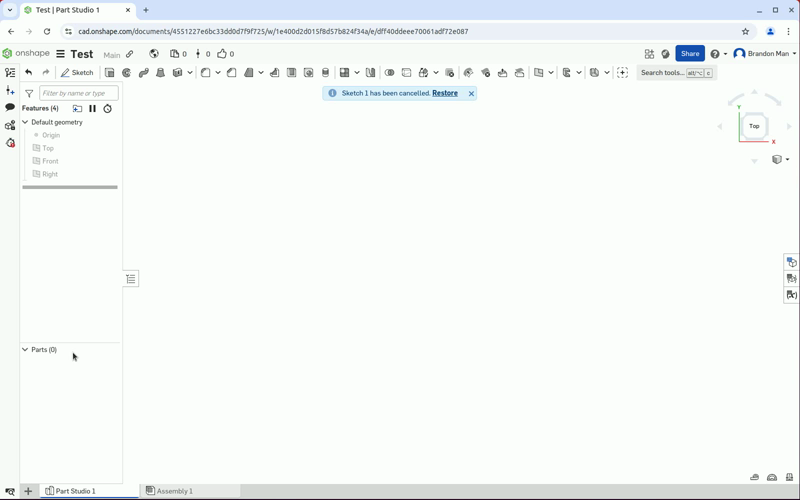
key_down(shift)
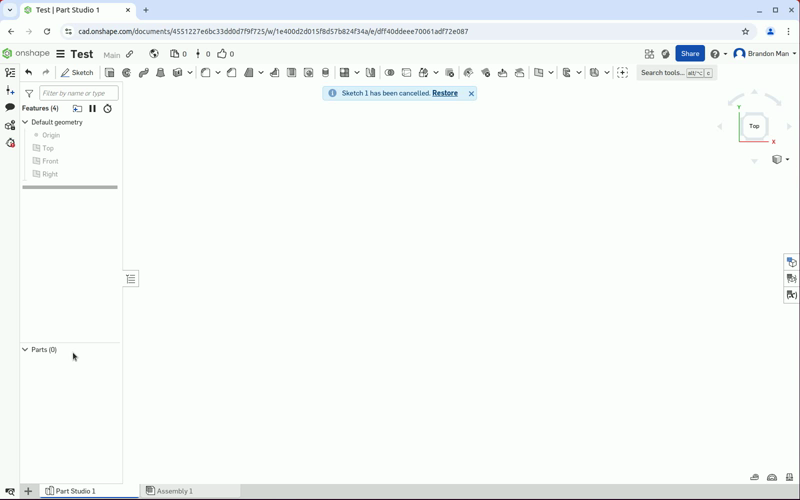
key(up)
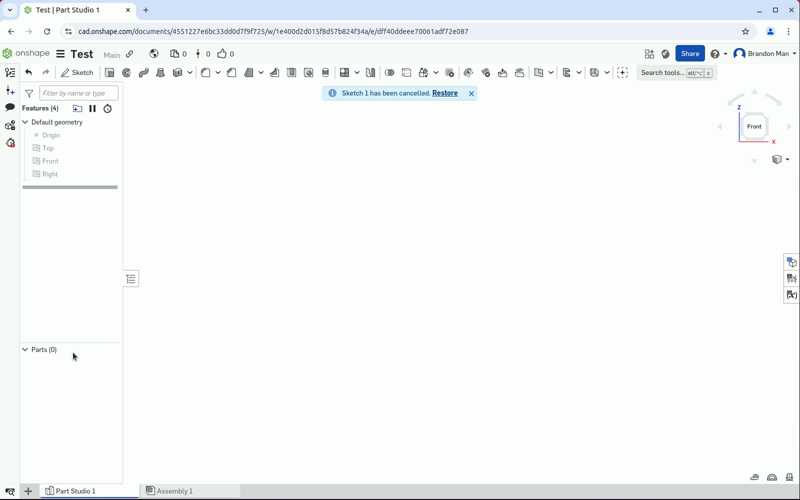
key_up(shift)
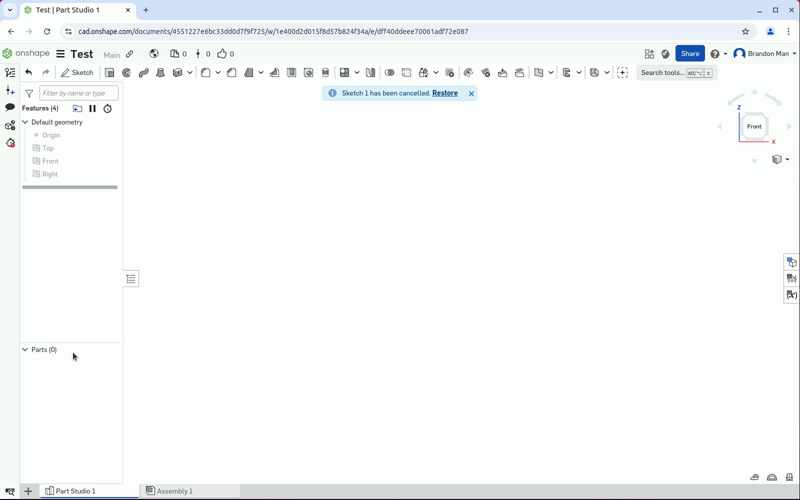
mouse_move(73, 352)
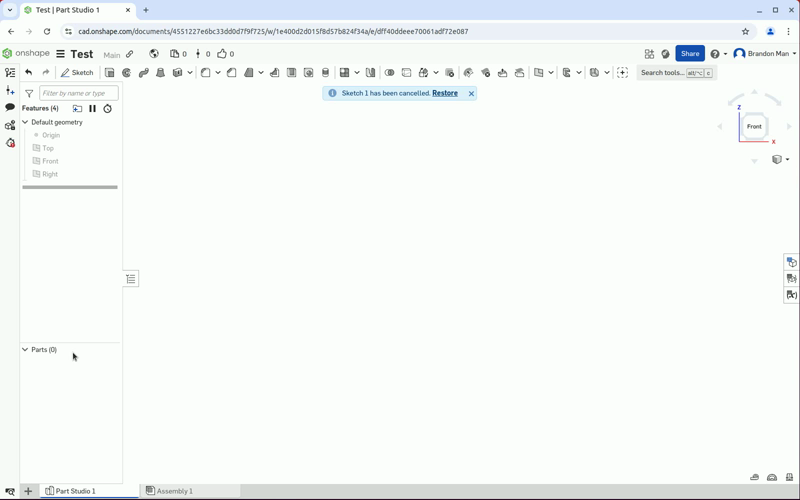
key(shift+y)
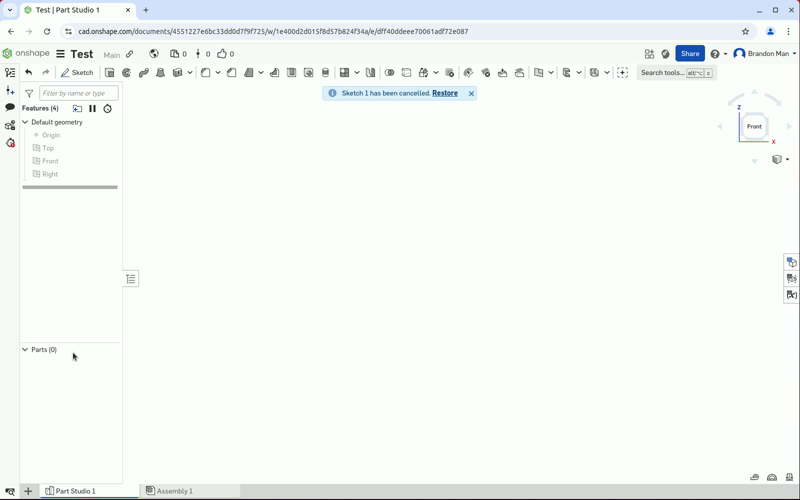
key(shift+s)
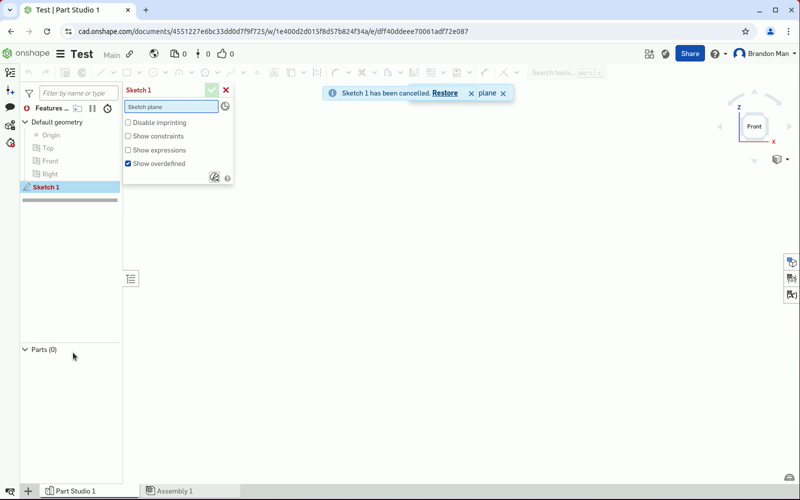
mouse_move(73, 163)
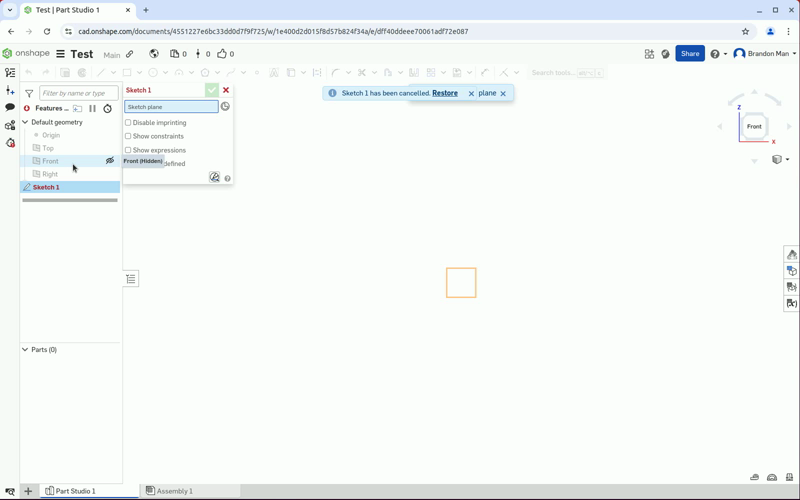
click(73, 163)
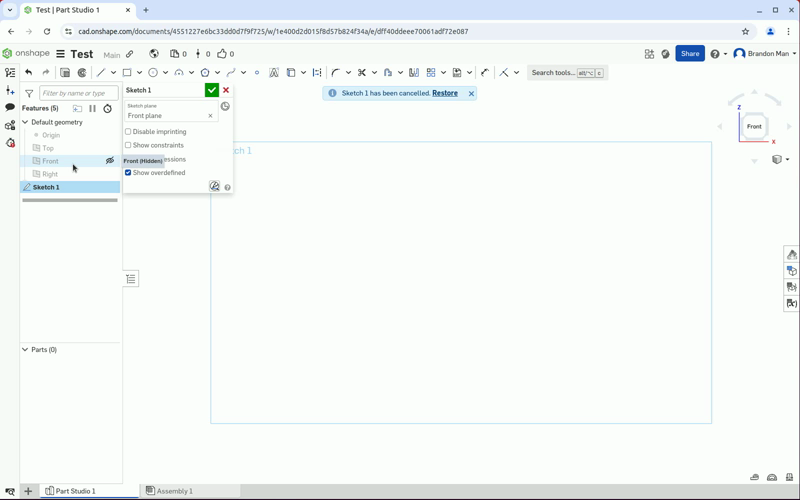
mouse_move(73, 352)
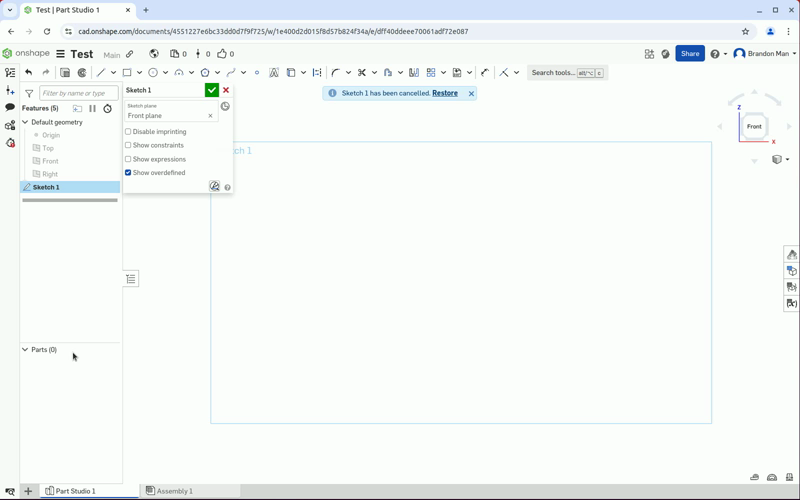
key(y)
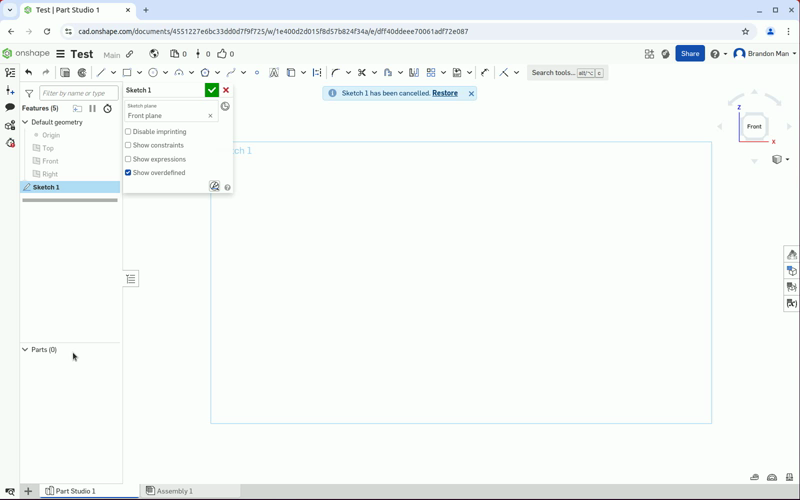
key(l)
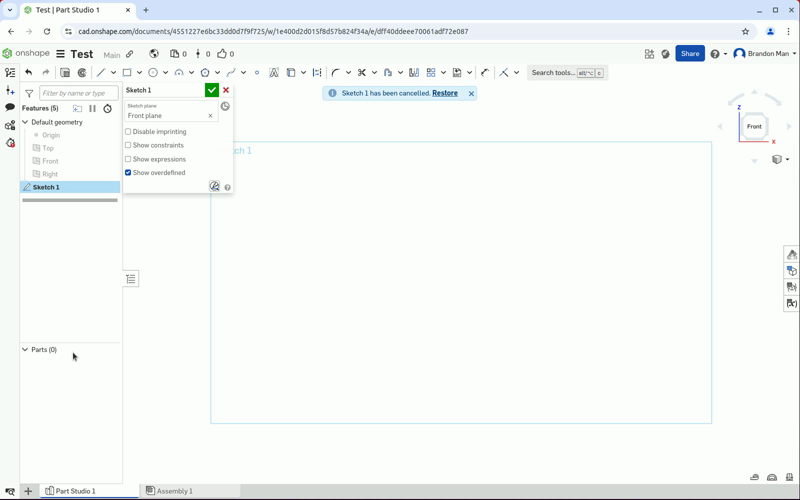
key_down(shift)
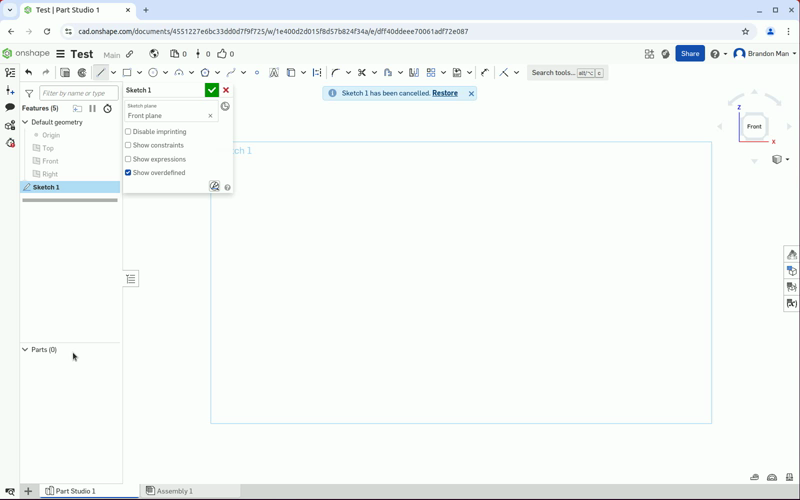
mouse_move(460, 282)
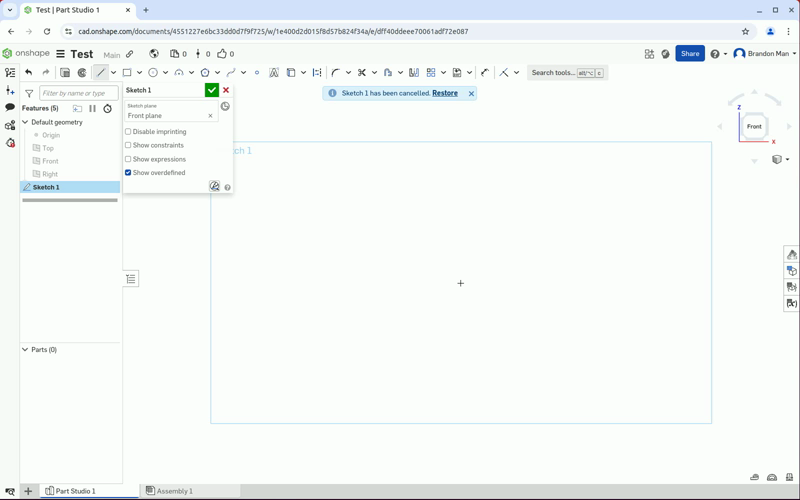
click(460, 282)
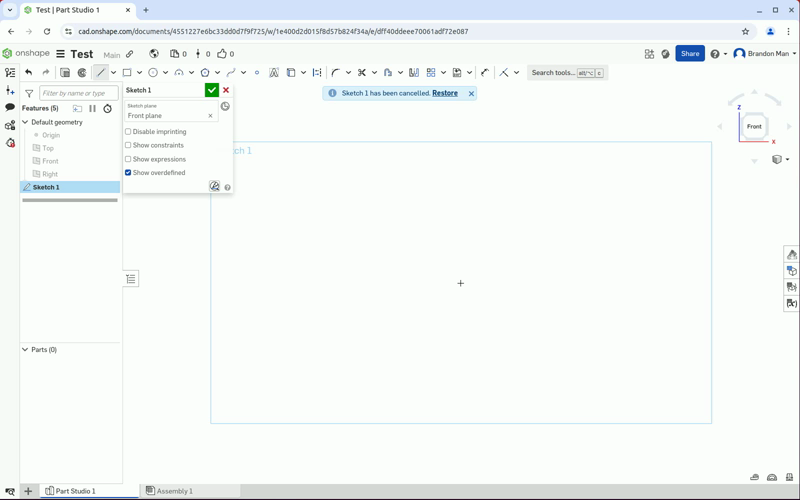
key_up(shift)
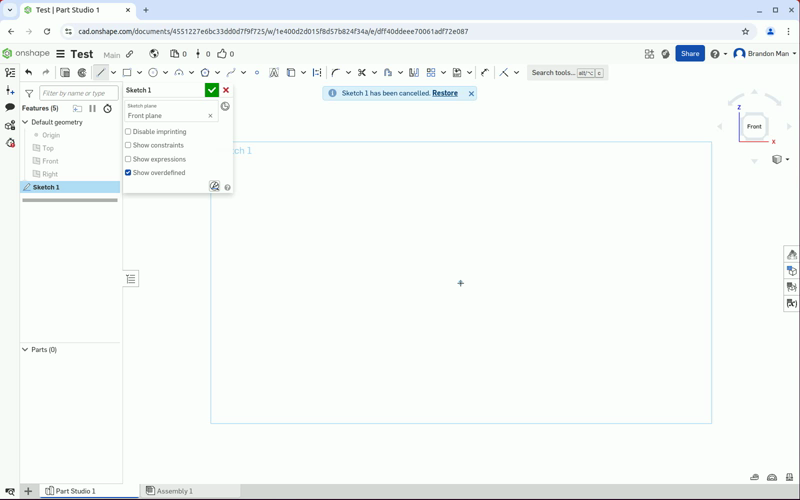
key_down(shift)
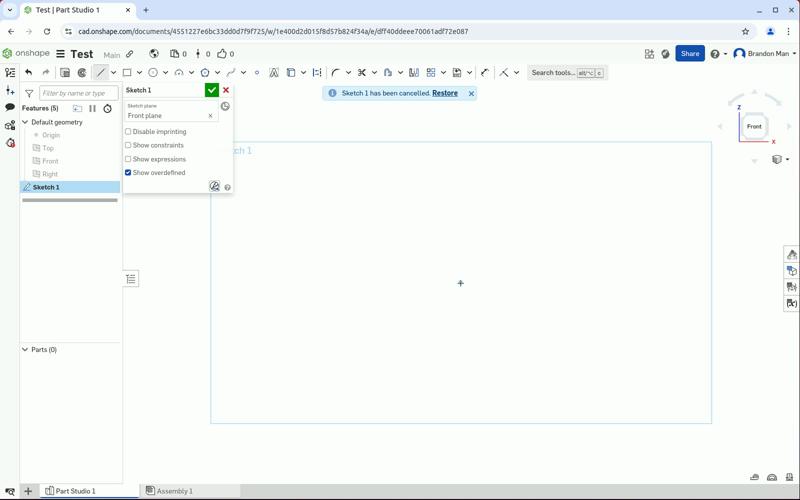
mouse_move(490, 282)
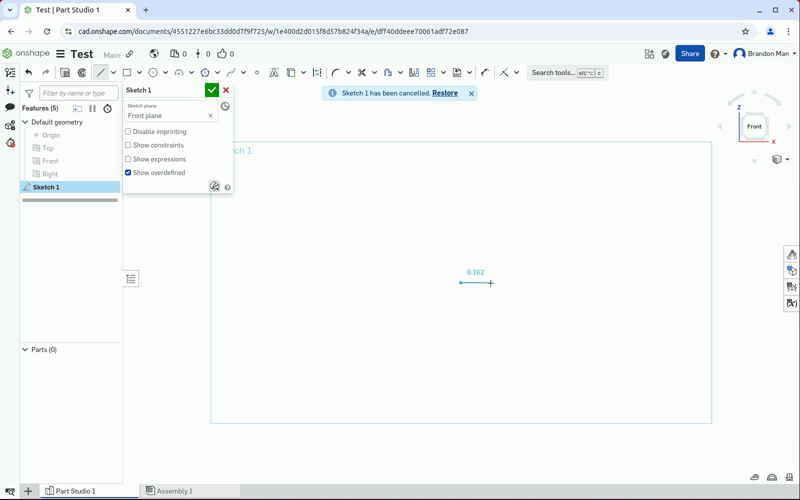
mouse_move(517, 282)
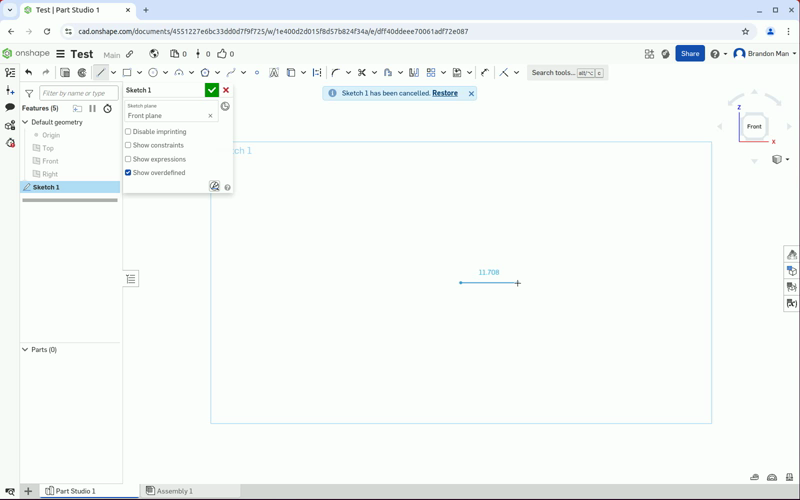
click(517, 282)
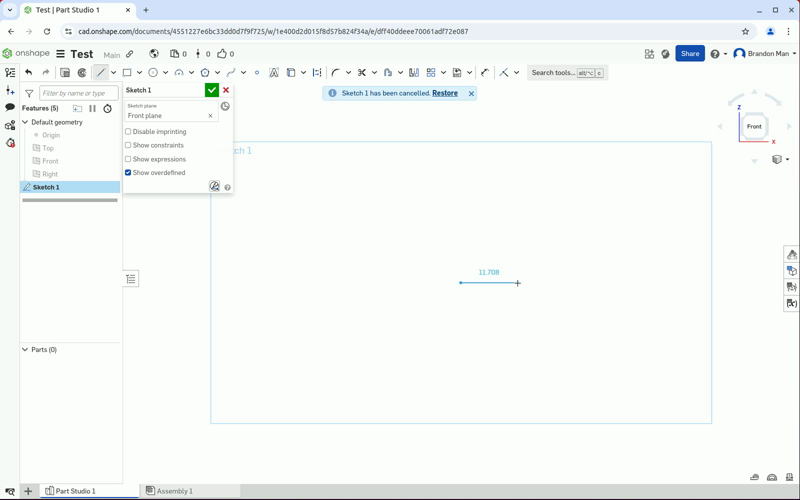
key_up(shift)
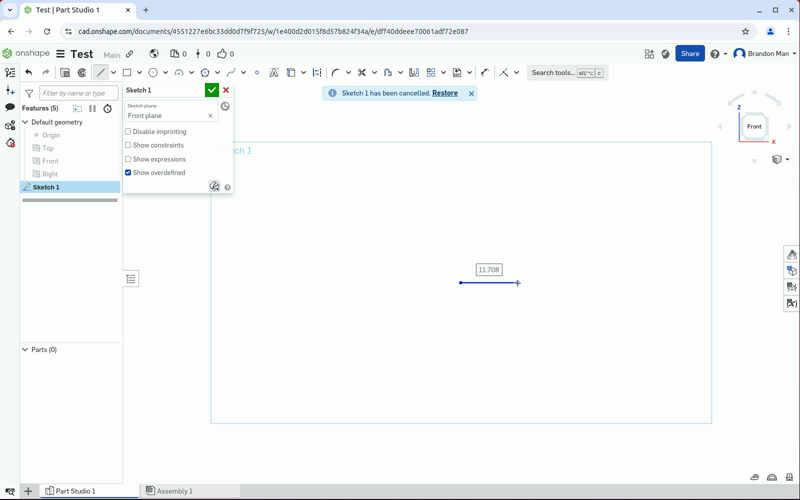
key_down(shift)
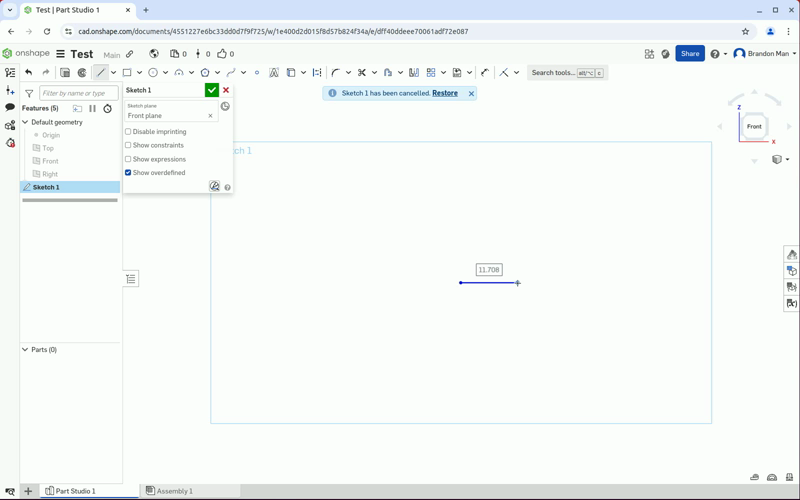
mouse_move(517, 170)
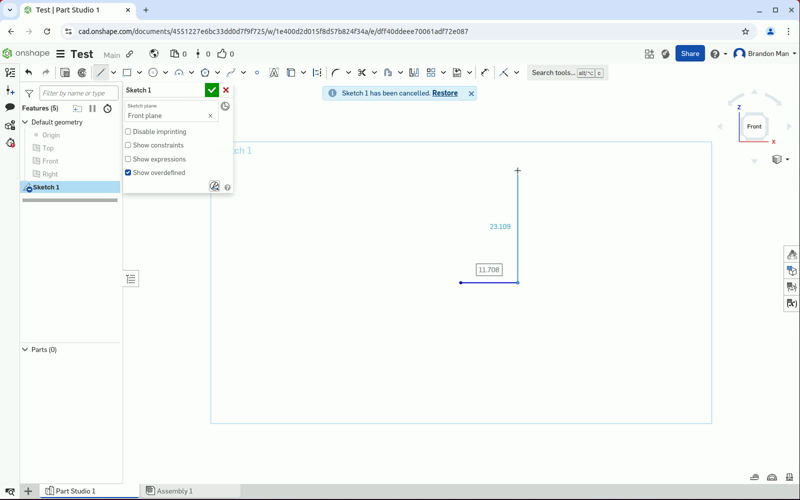
click(517, 170)
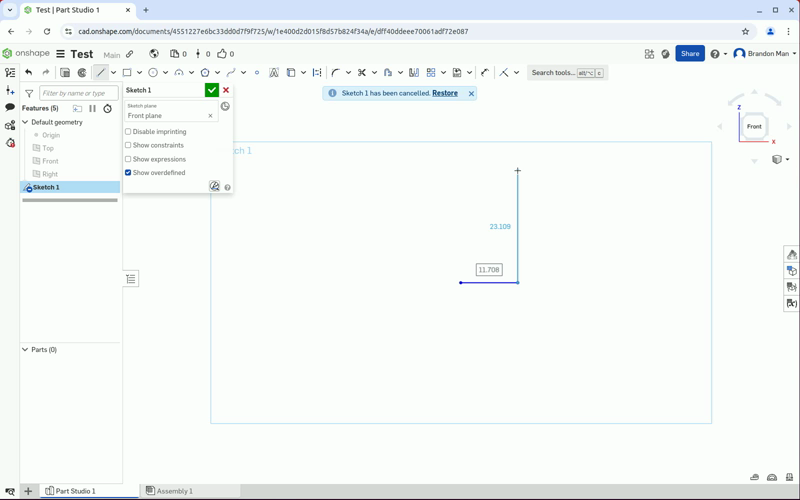
key_up(shift)
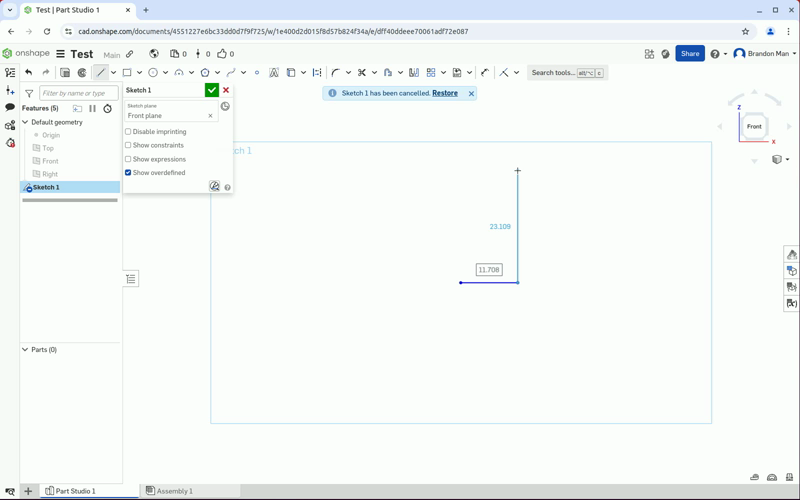
key_down(shift)
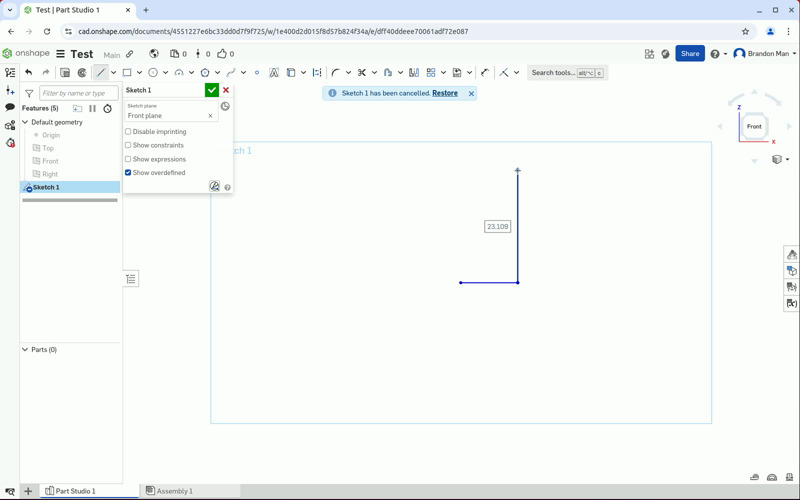
mouse_move(547, 170)
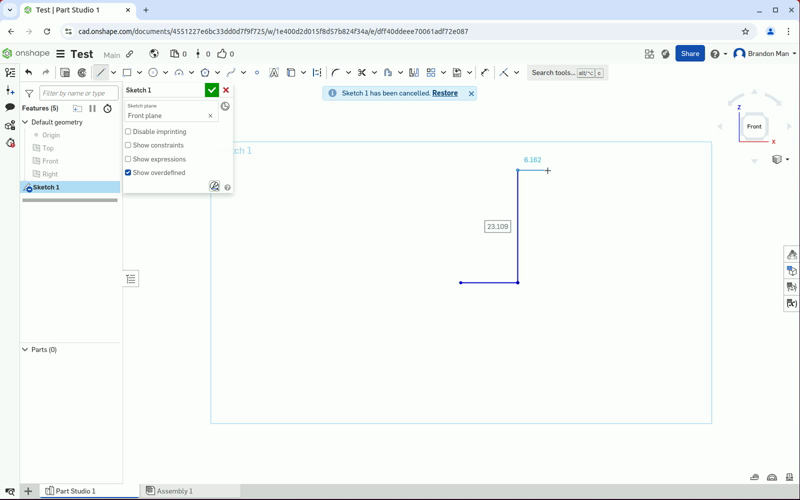
mouse_move(460, 170)
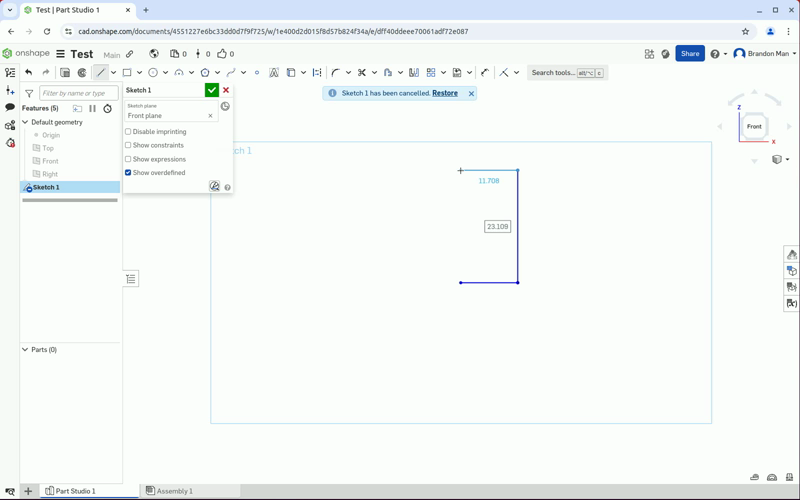
click(460, 170)
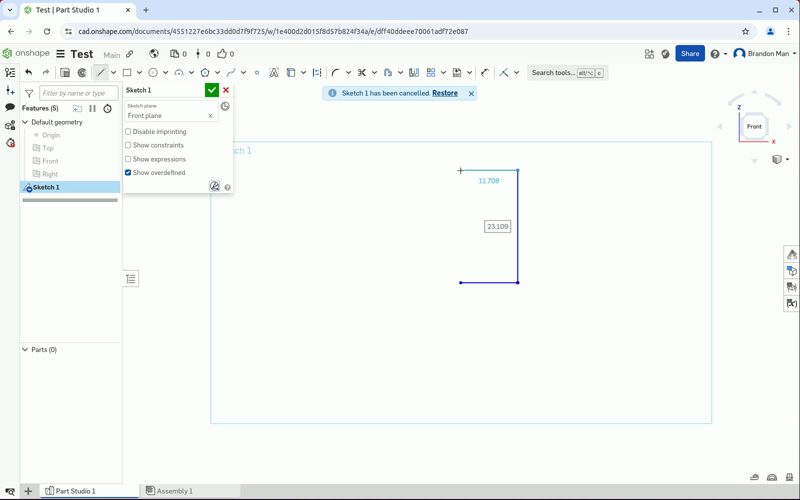
key_up(shift)
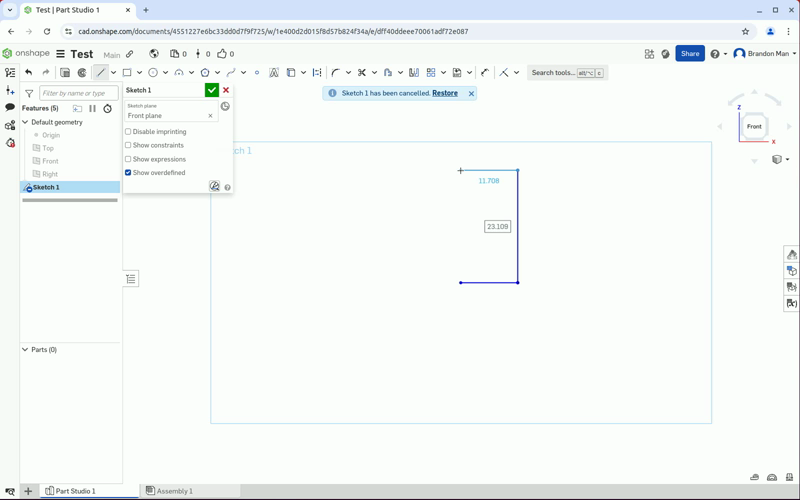
key_down(shift)
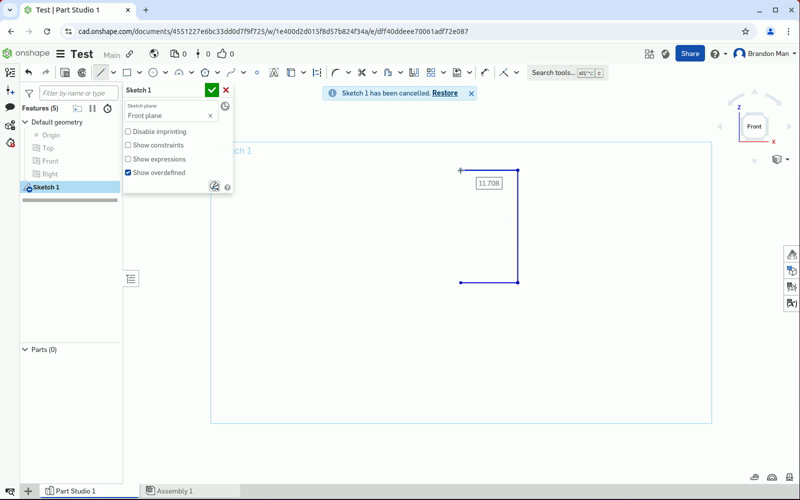
mouse_move(460, 282)
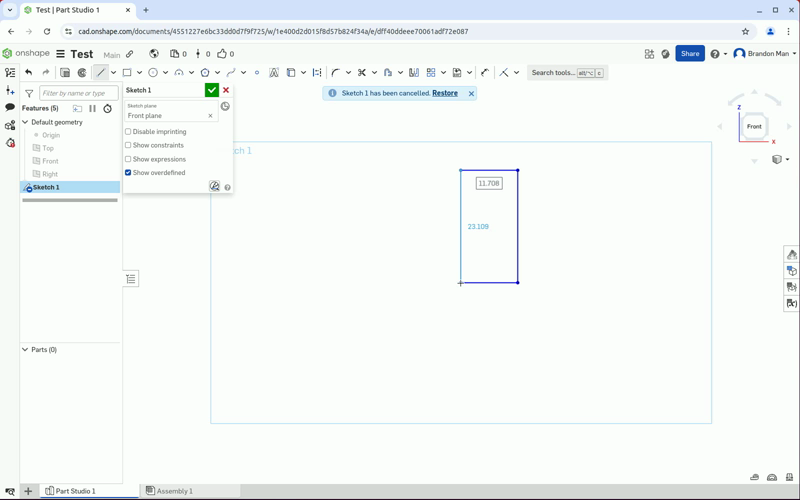
key_up(shift)
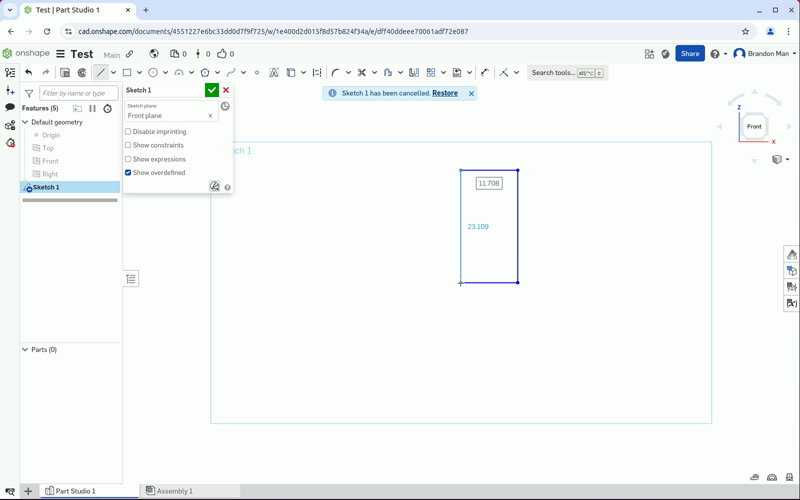
click(460, 282)
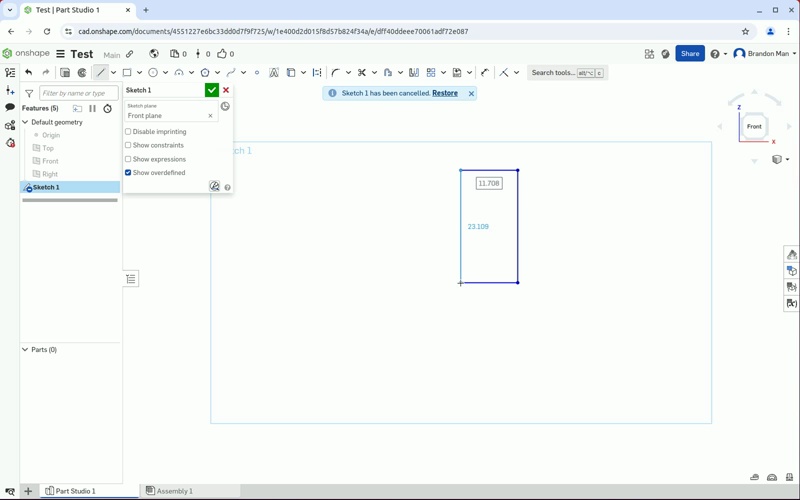
key(esc)
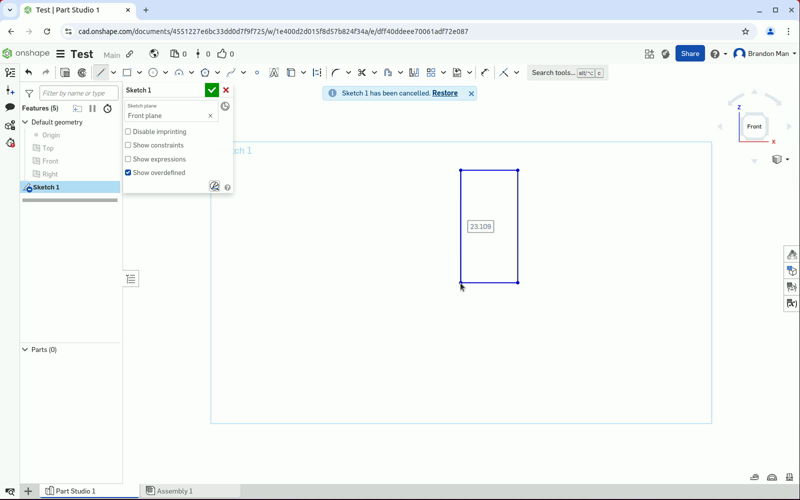
mouse_move(506, 221)
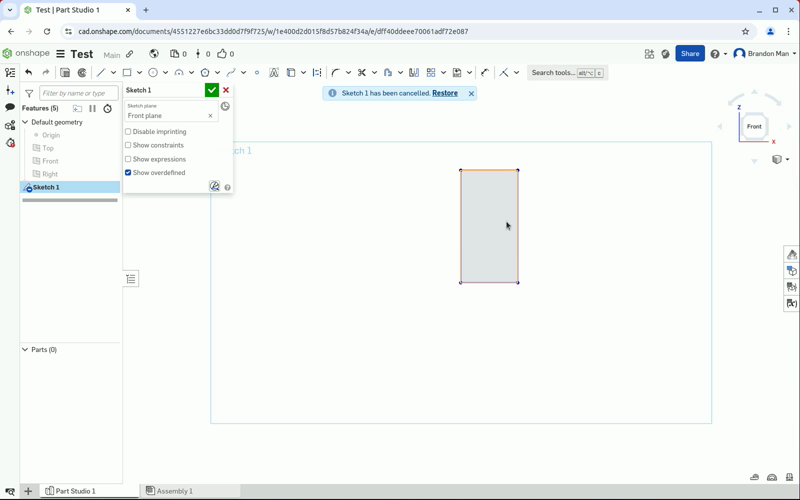
click(506, 221)
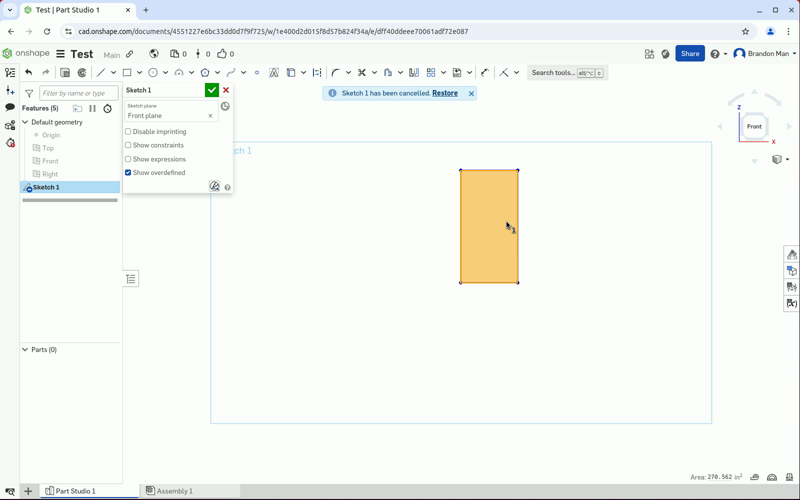
mouse_move(73, 352)
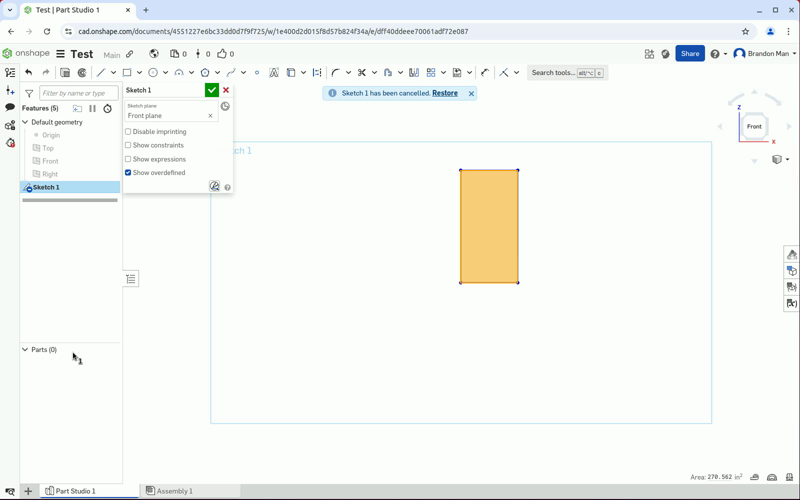
key(shift+y)
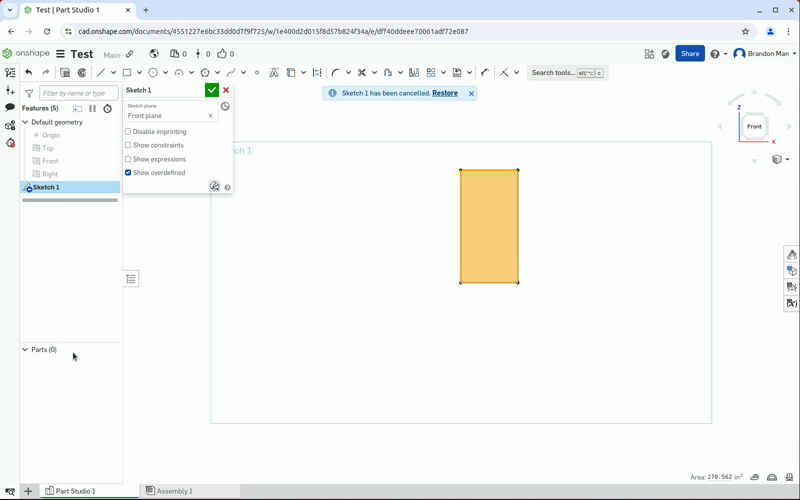
key(shift+e)
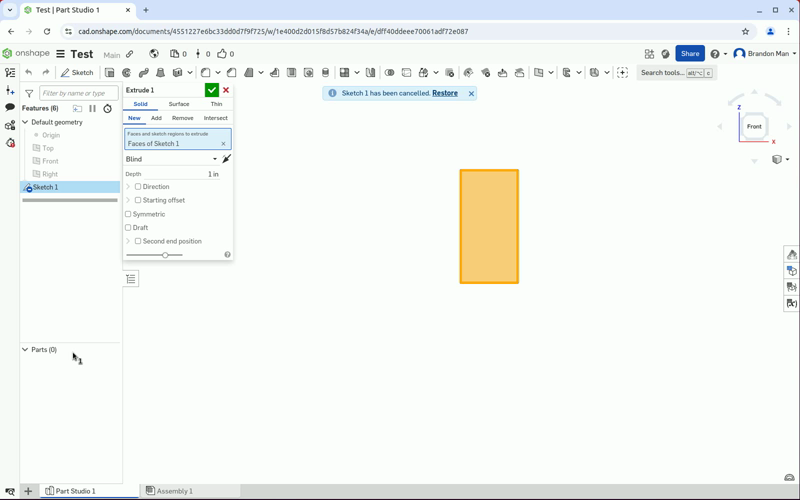
mouse_move(143, 106)
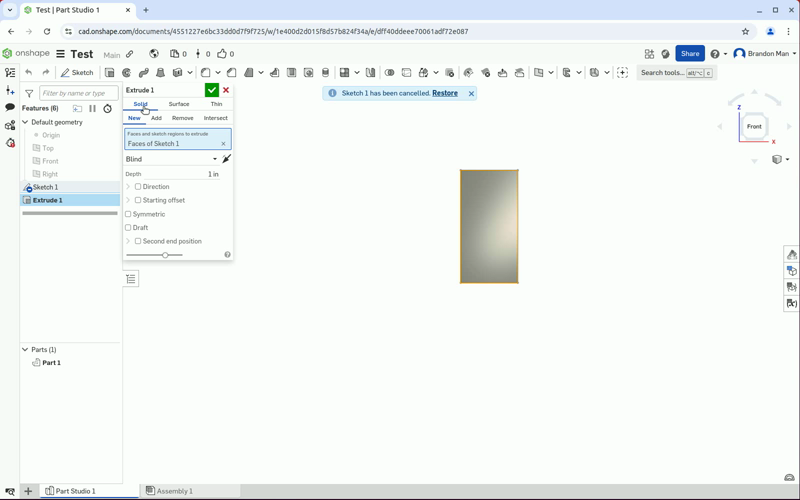
click(143, 106)
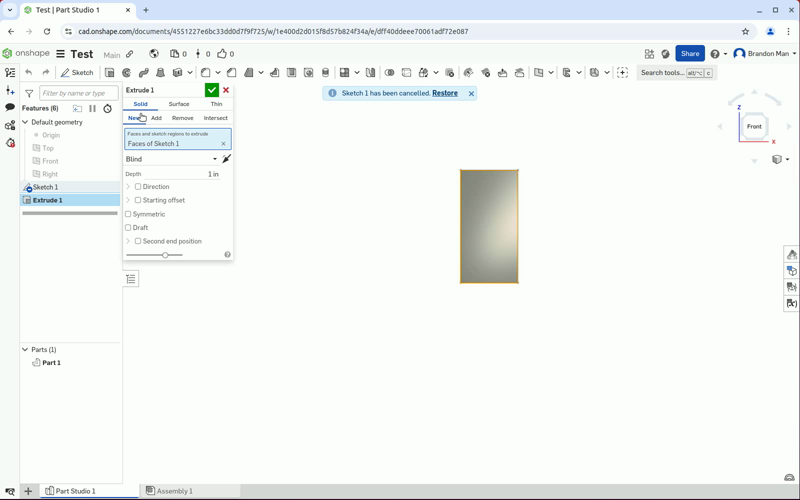
mouse_move(137, 120)
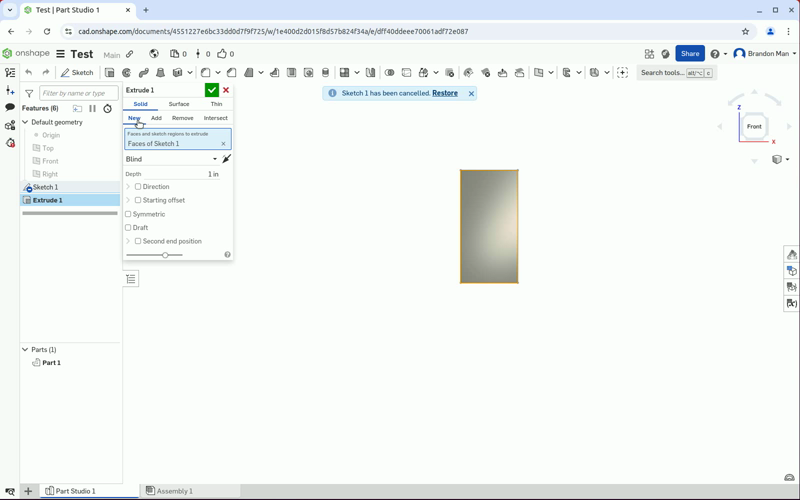
click(137, 120)
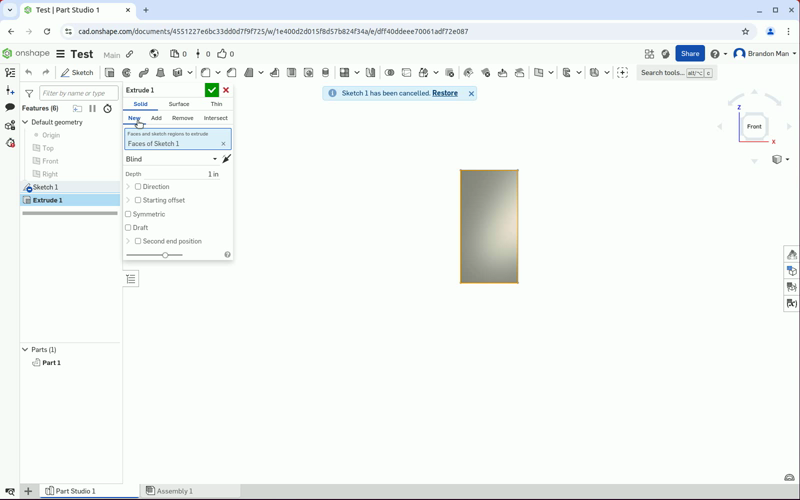
key(tab, 4)
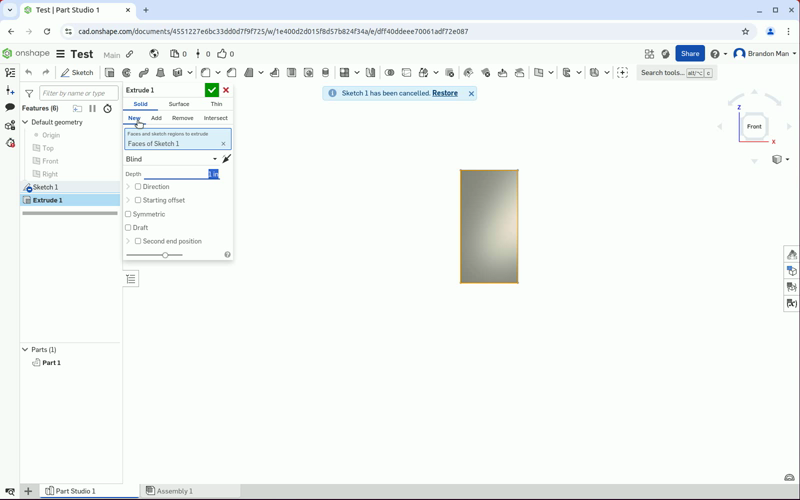
text(2.889)
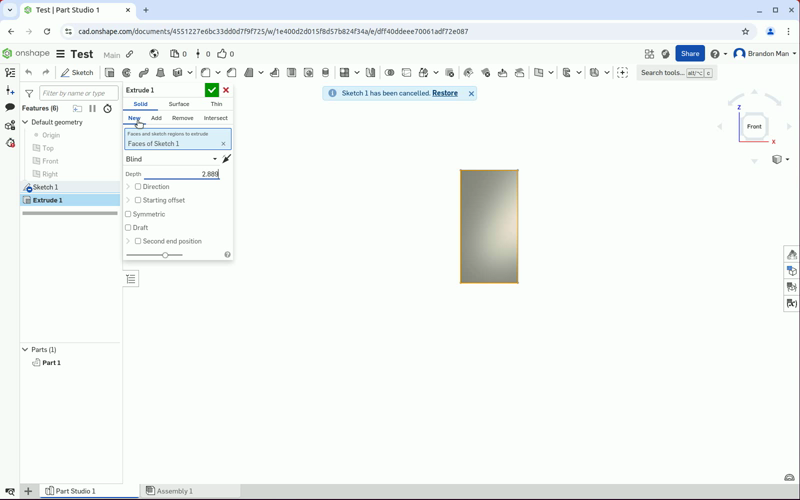
key(enter)
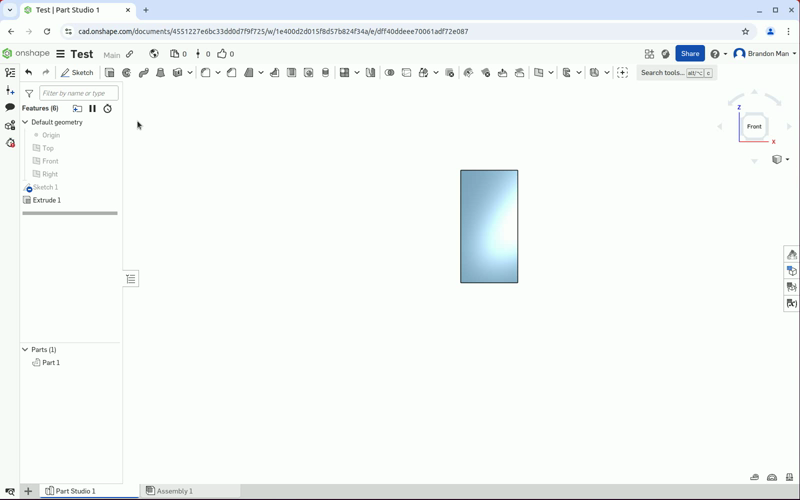
key(shift+h)
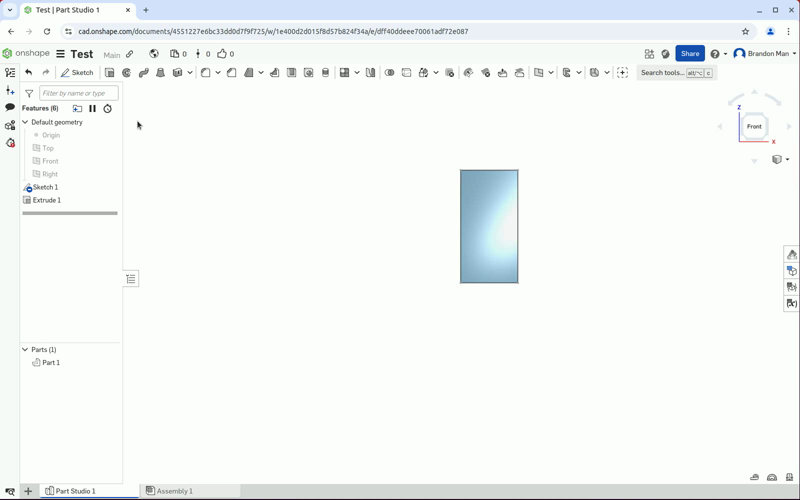
key(shift+h)
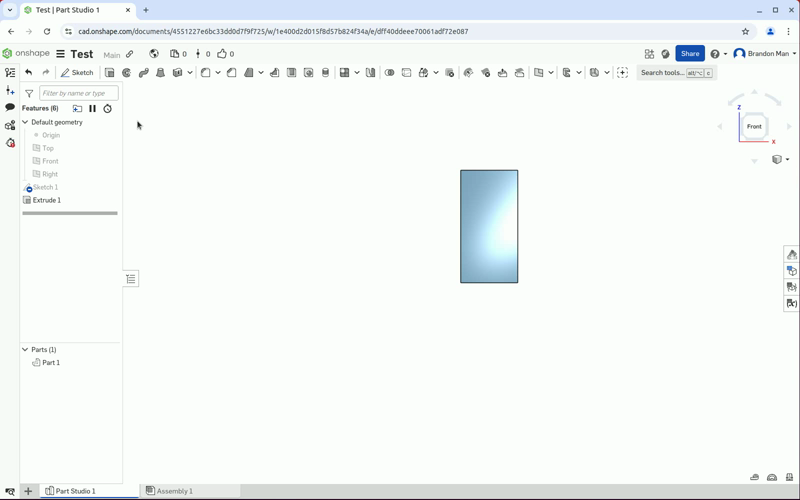
mouse_move(73, 189)
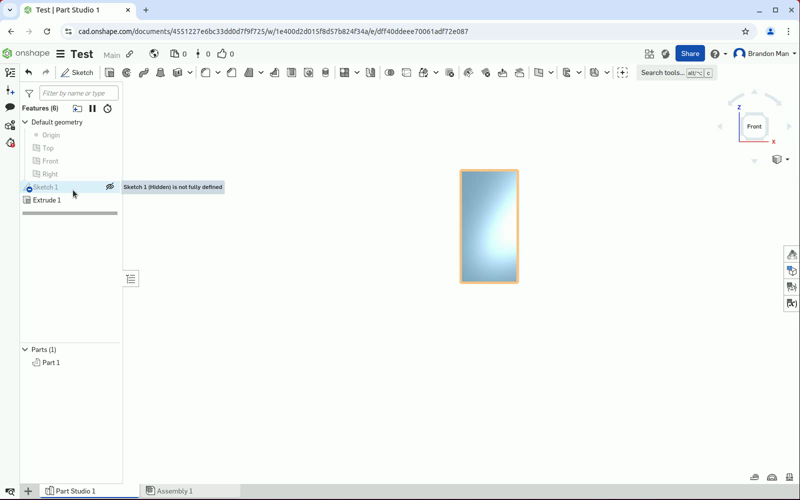
click(73, 189)
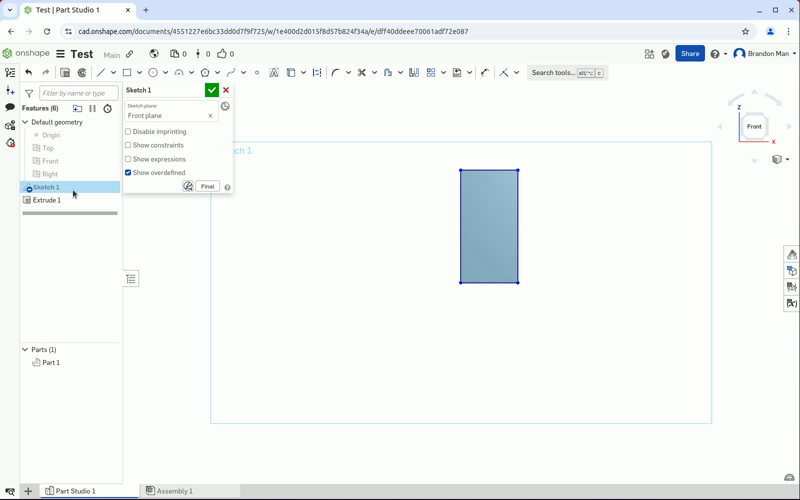
mouse_move(229, 92)
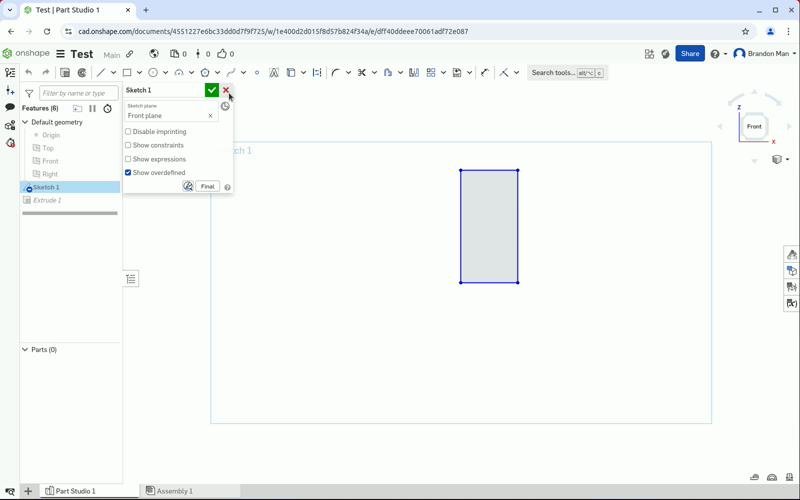
click(229, 92)
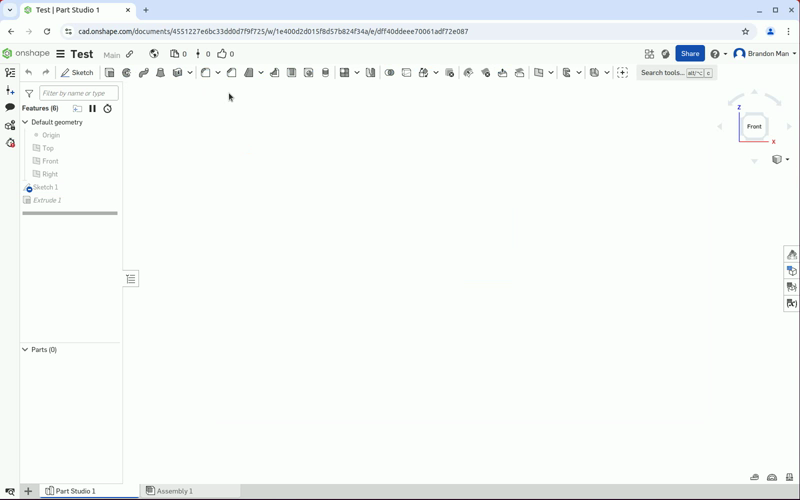
mouse_move(541, 75)
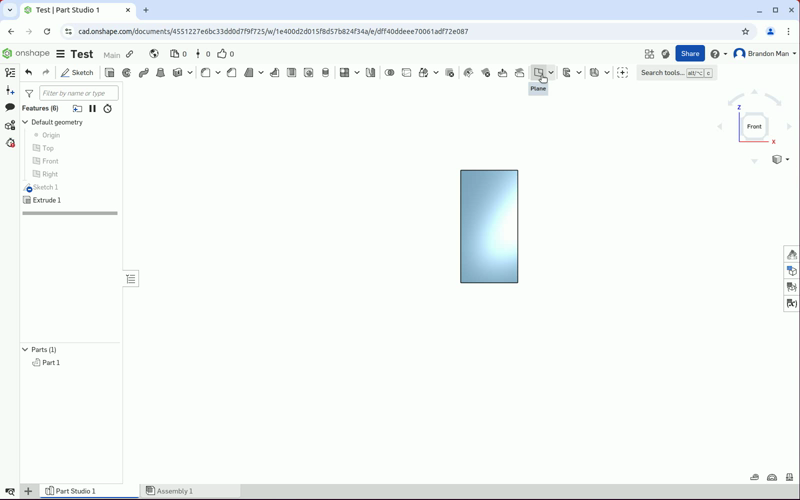
click(541, 75)
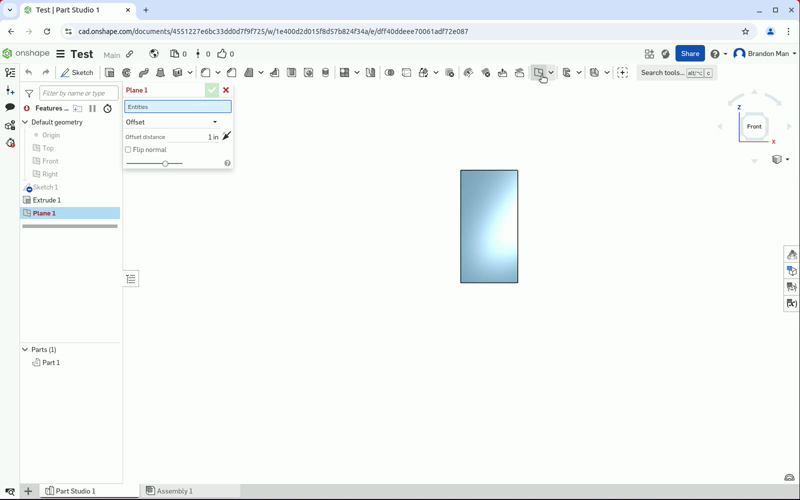
mouse_move(73, 163)
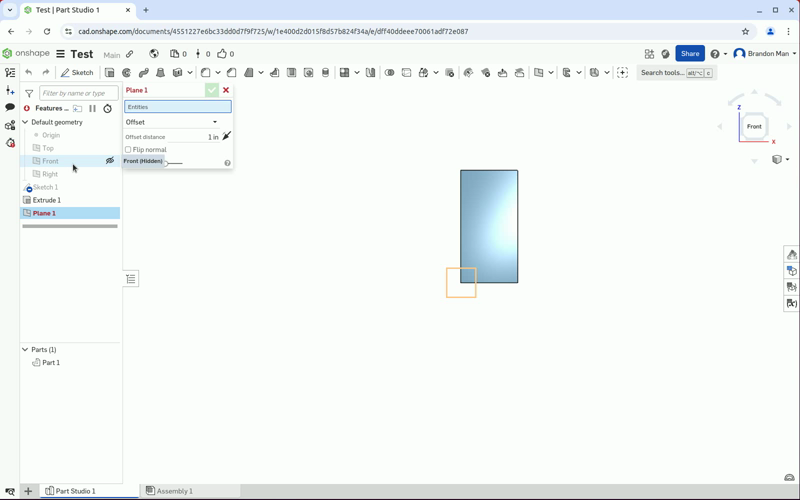
click(73, 163)
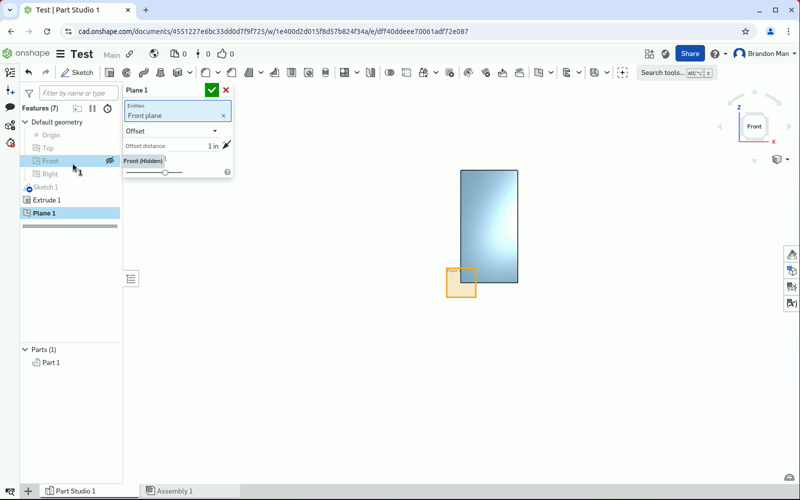
key(tab, 2)
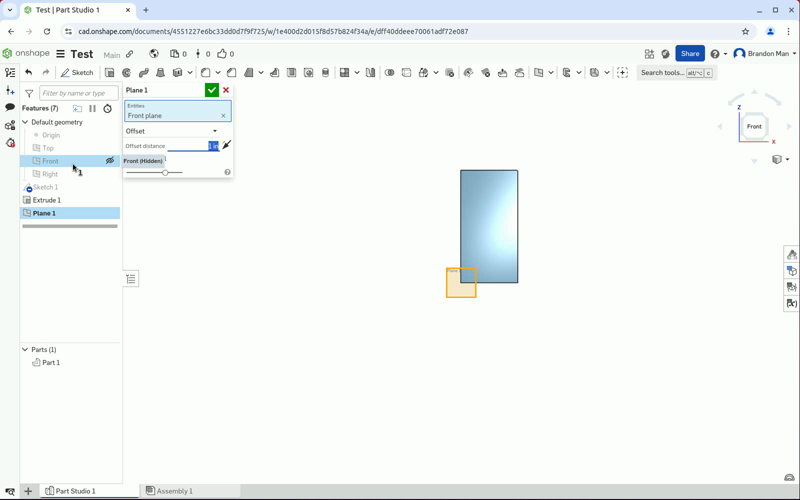
text(2.896)
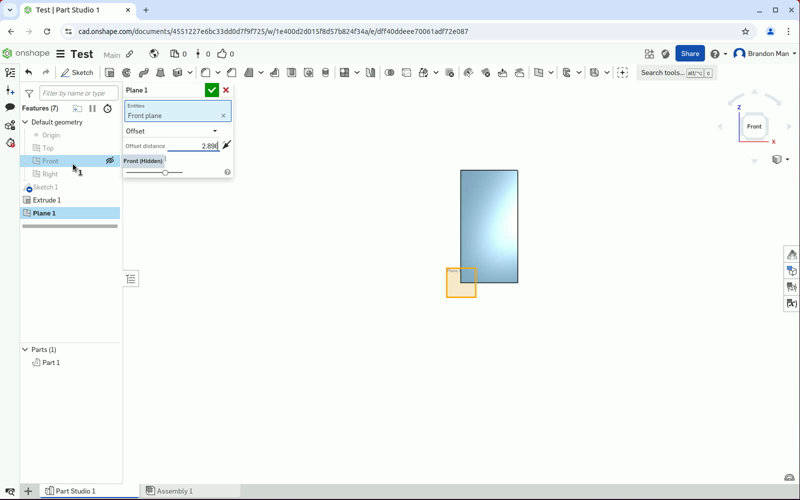
key(enter, 2)
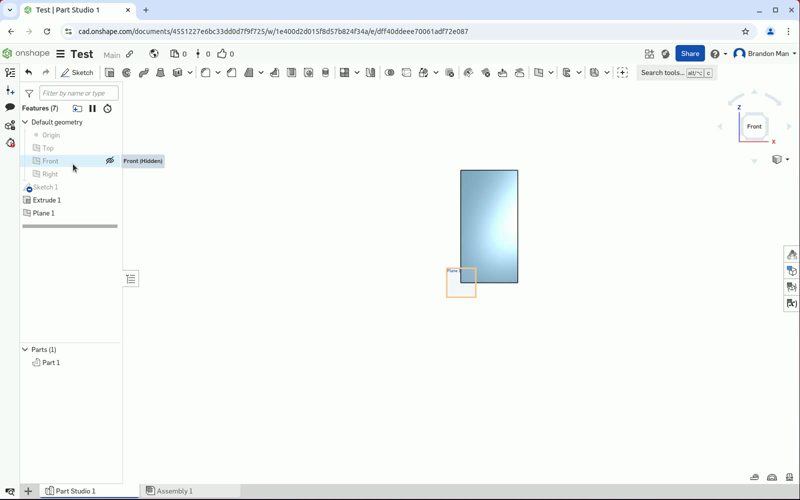
key(shift+s)
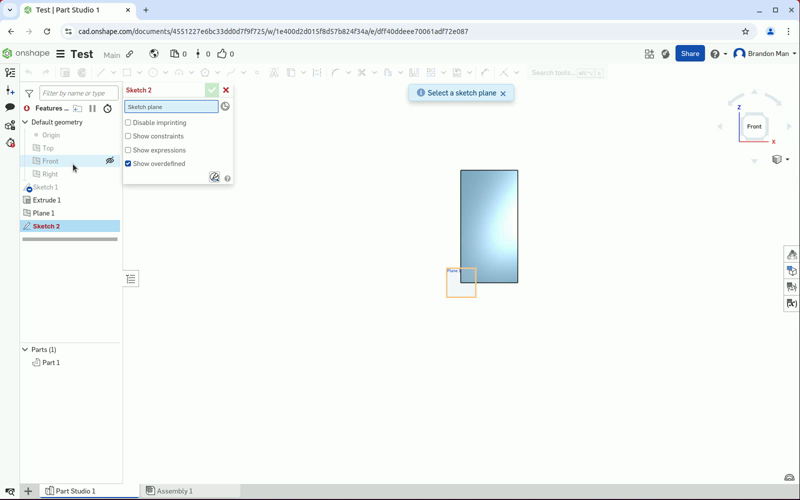
mouse_move(73, 215)
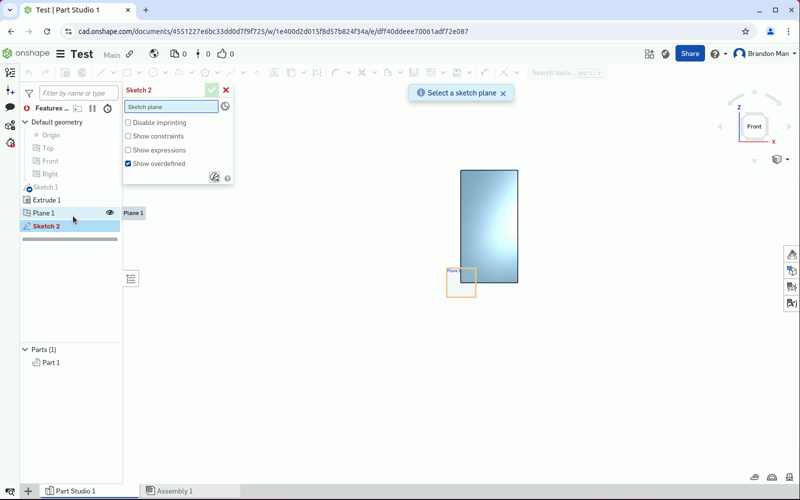
click(73, 215)
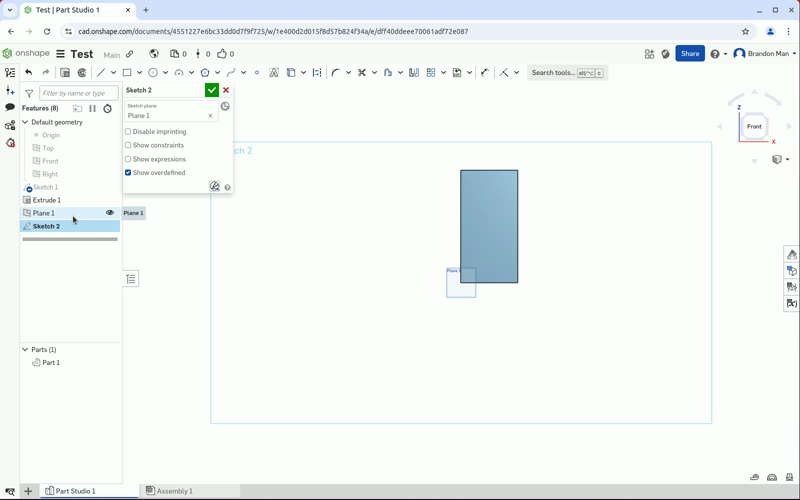
mouse_move(73, 352)
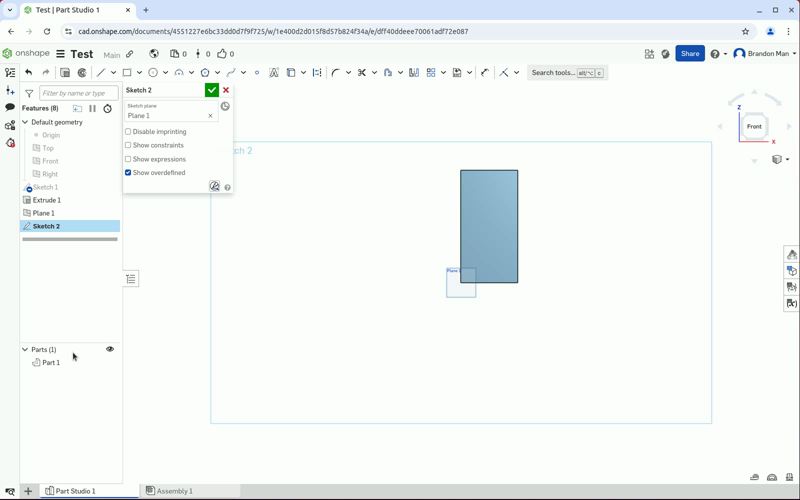
key(y)
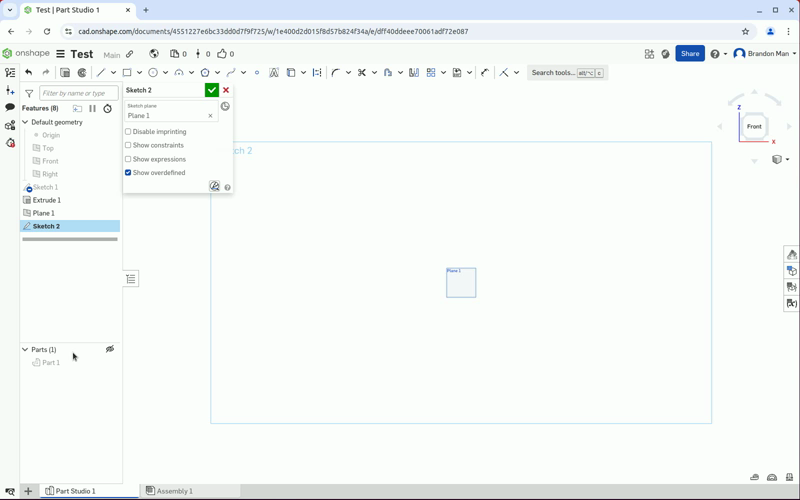
key(c)
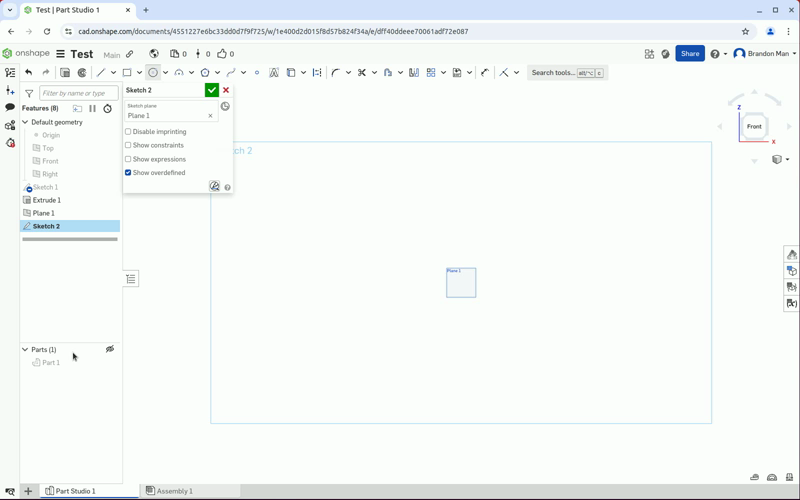
key_down(shift)
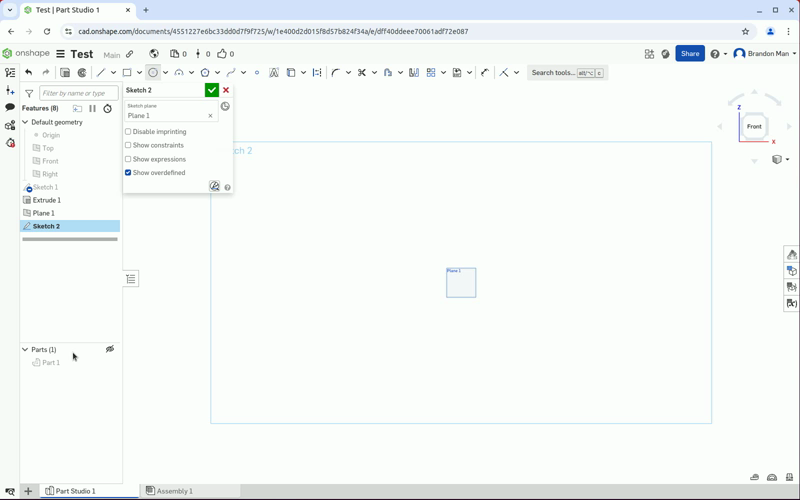
mouse_move(489, 198)
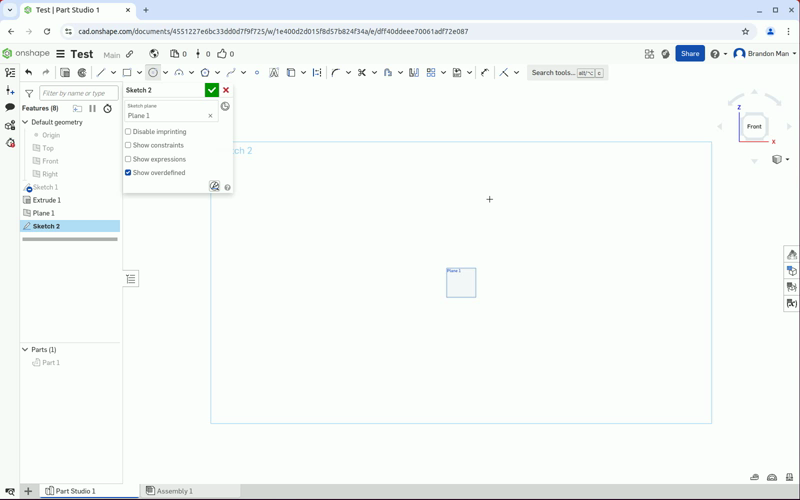
click(489, 198)
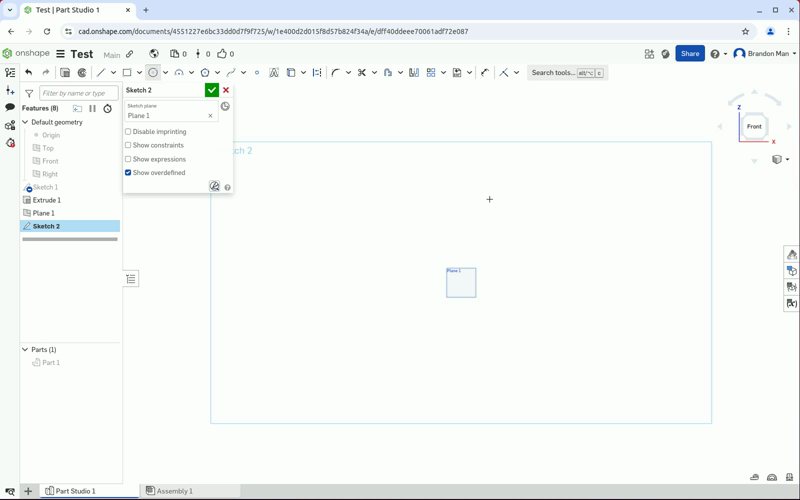
key_up(shift)
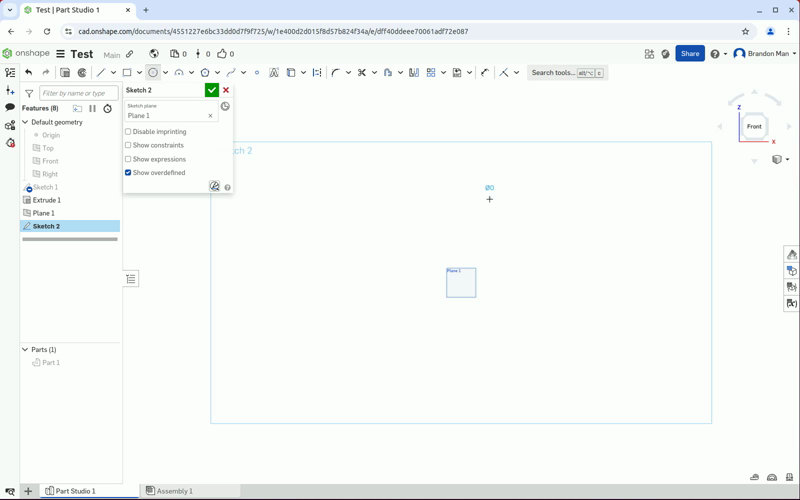
mouse_move(497, 198)
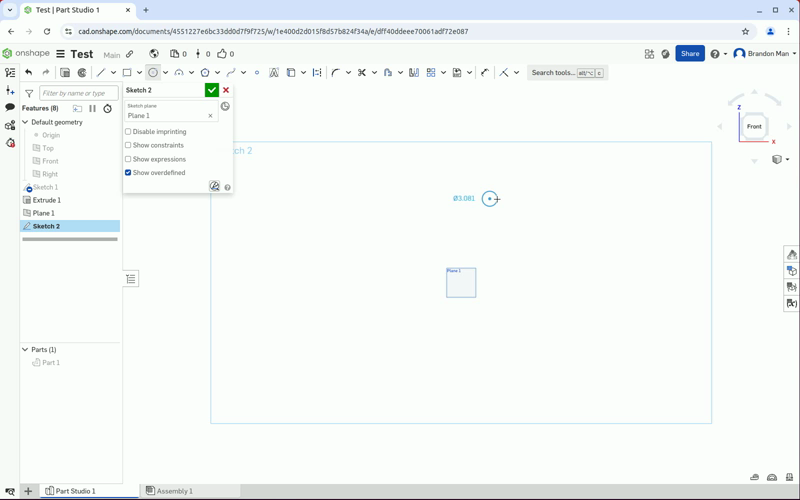
click(497, 198)
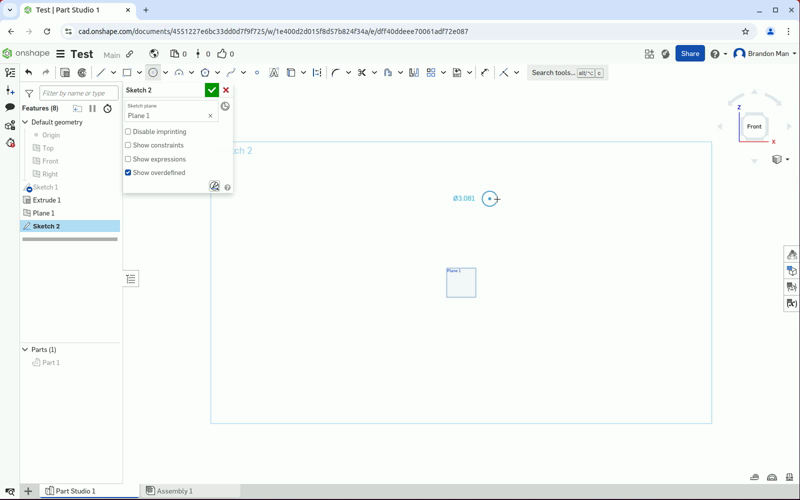
key(esc)
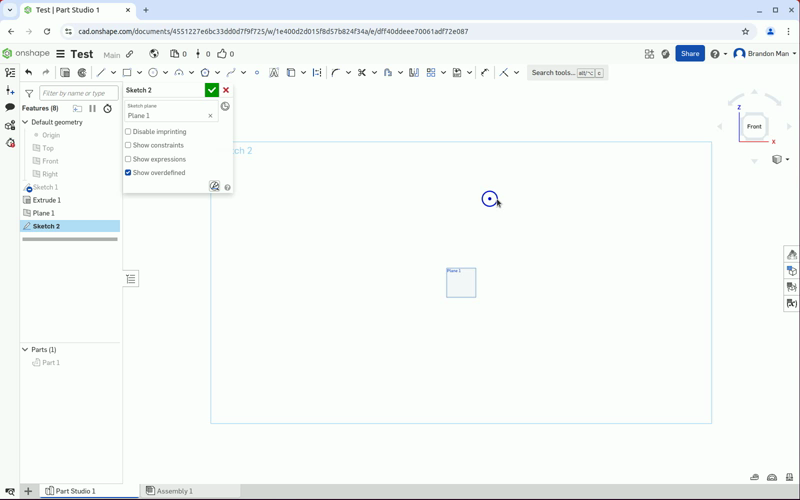
mouse_move(488, 193)
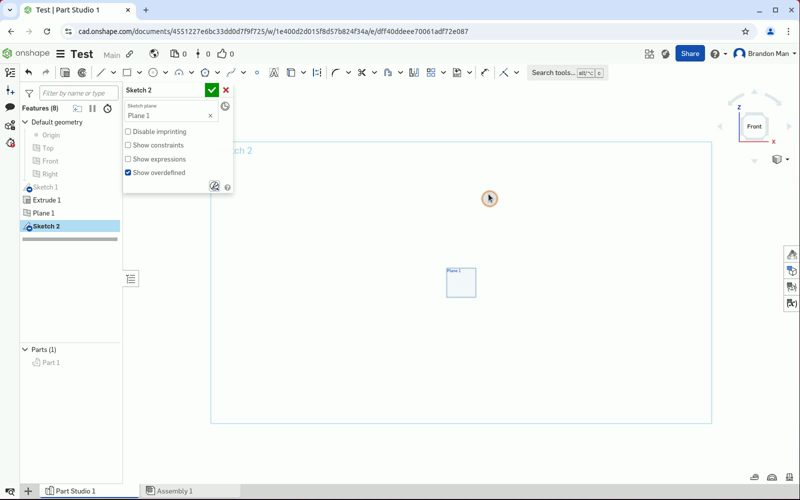
scroll(6)
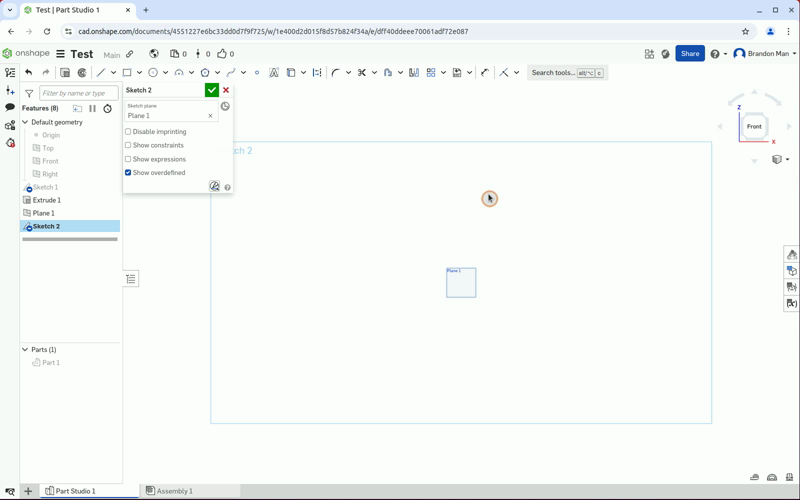
scroll(6)
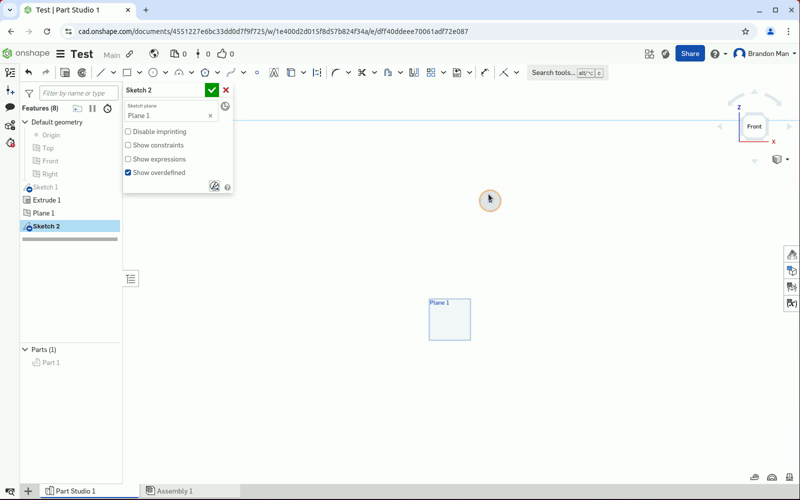
scroll(6)
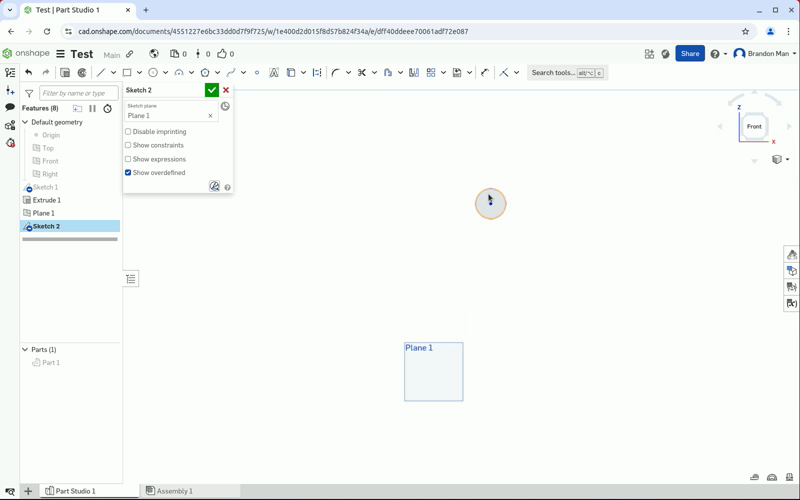
scroll(6)
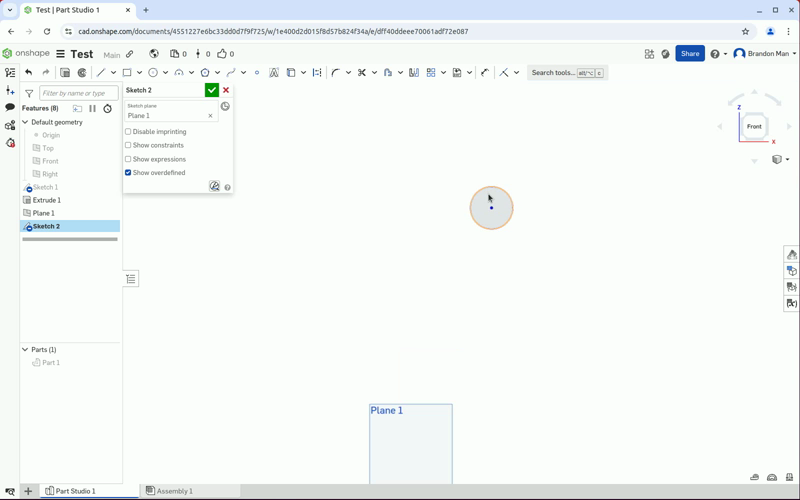
scroll(6)
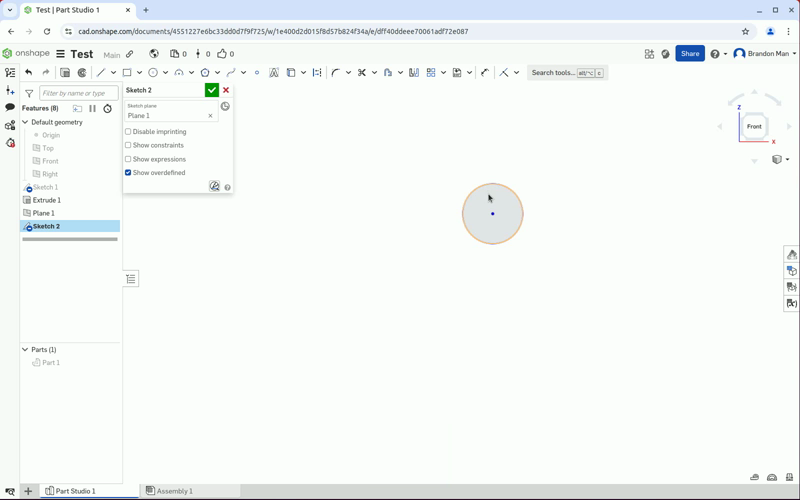
scroll(6)
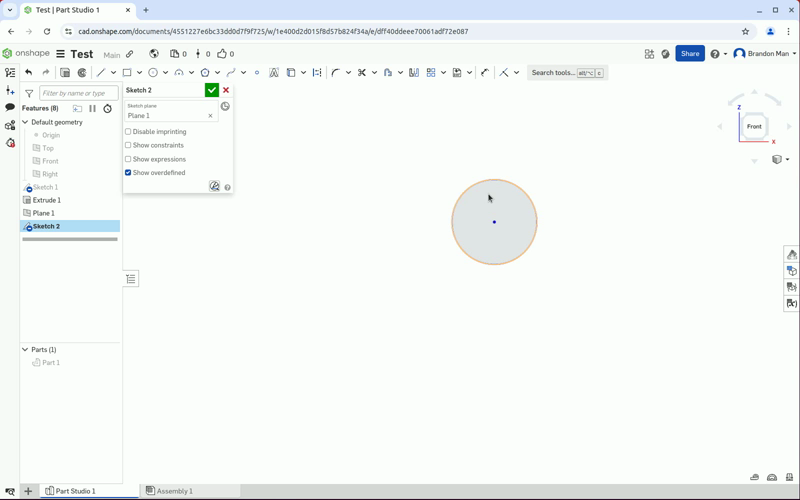
scroll(6)
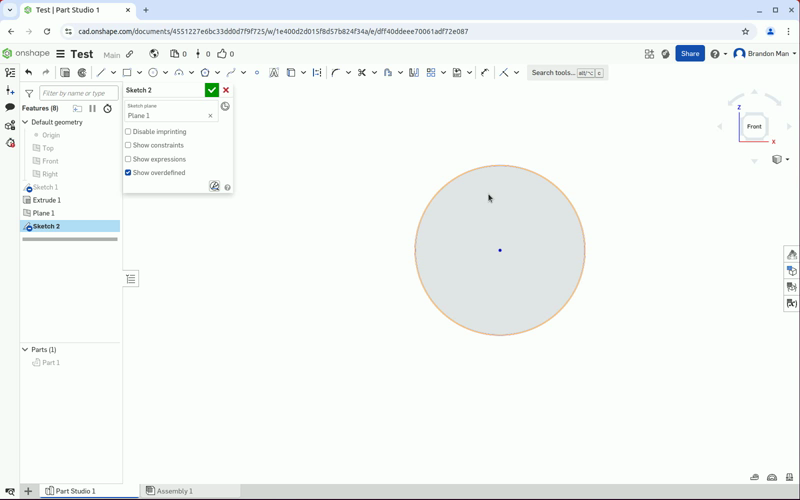
click(488, 193)
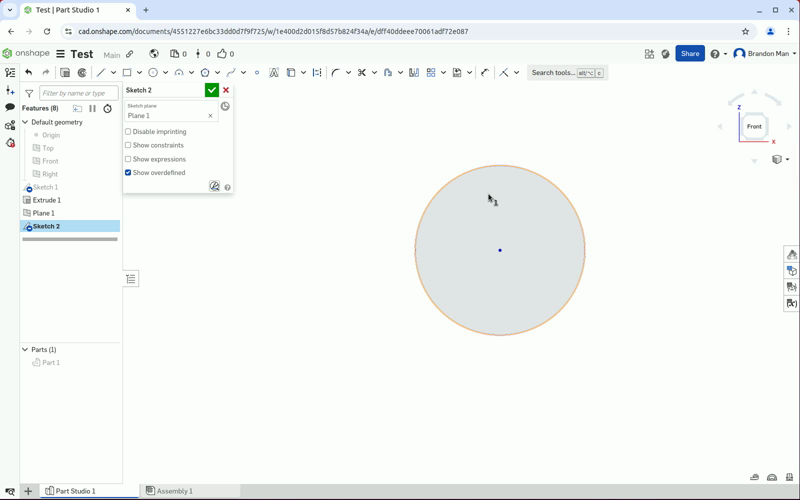
scroll(-6)
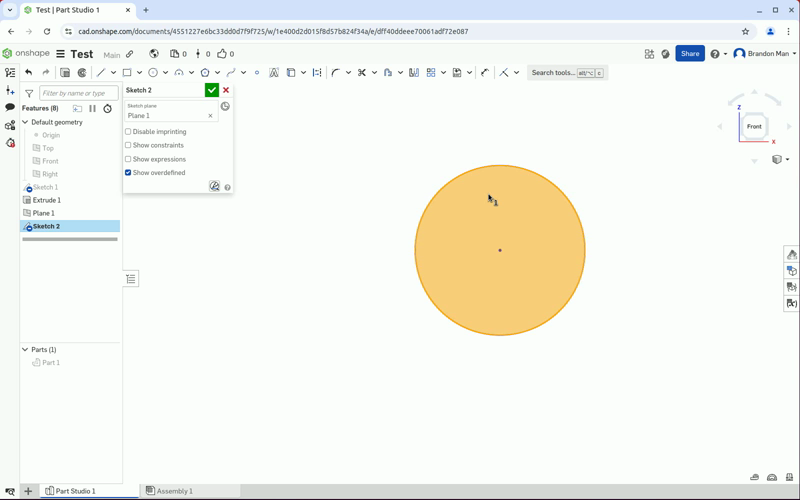
scroll(-6)
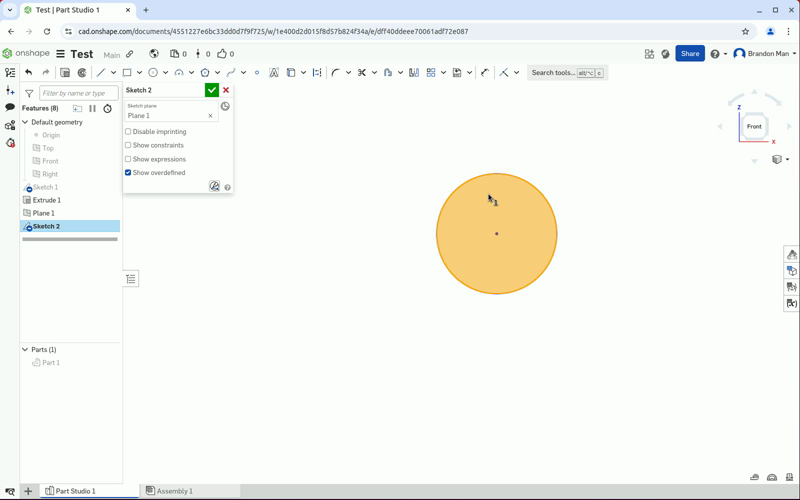
scroll(-6)
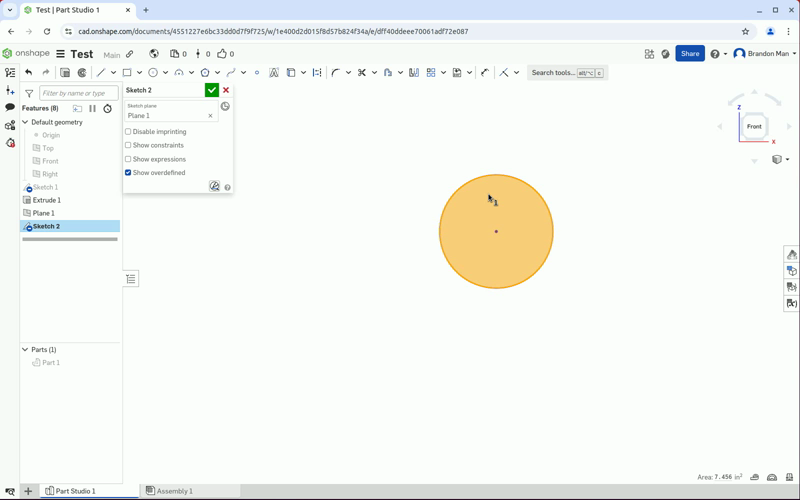
scroll(-6)
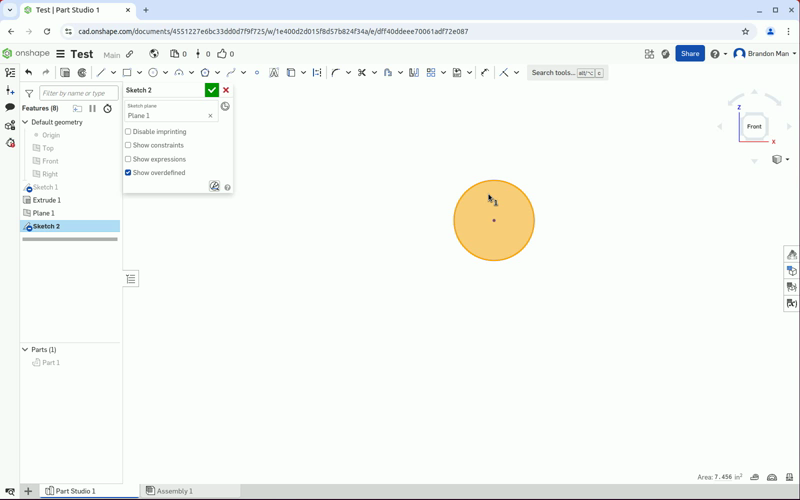
scroll(-6)
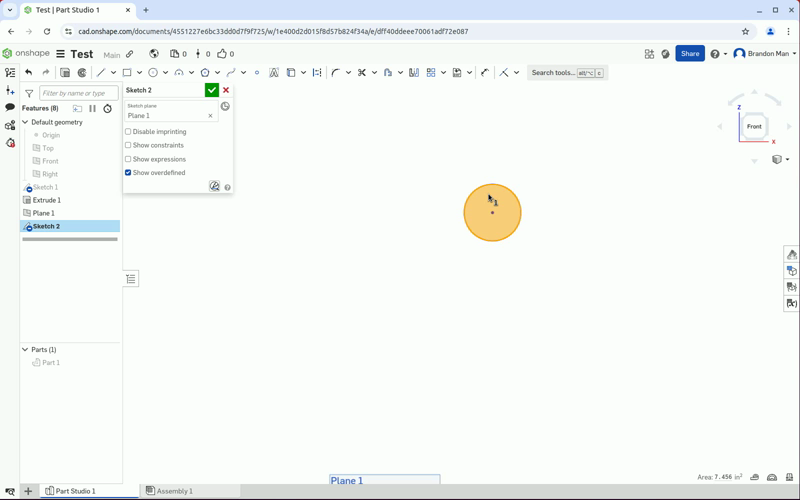
scroll(-6)
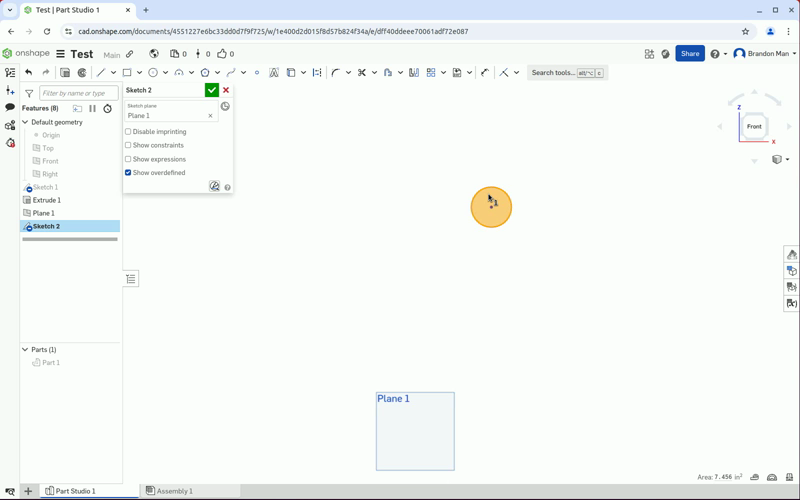
scroll(-6)
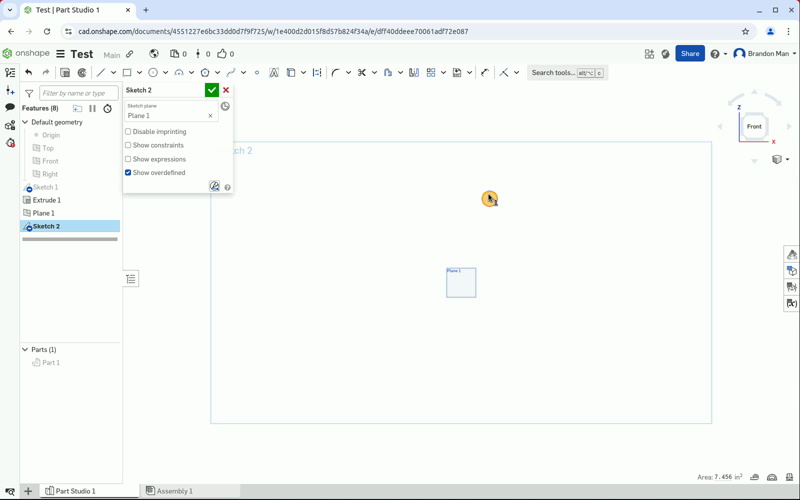
mouse_move(73, 352)
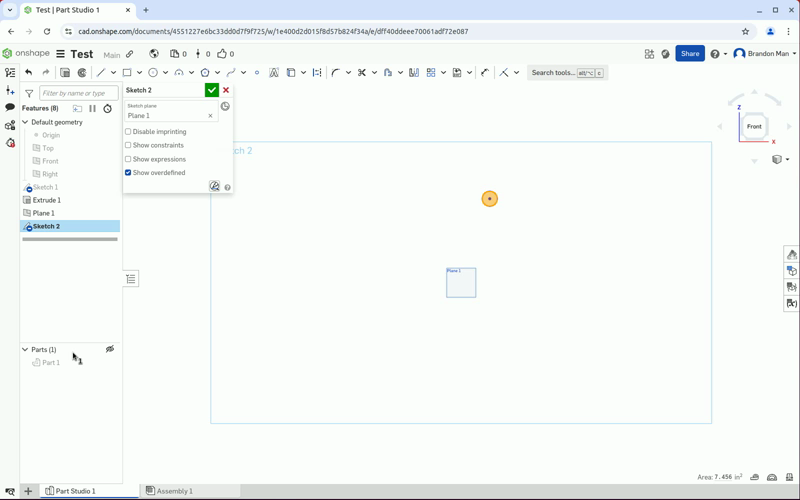
key(shift+y)
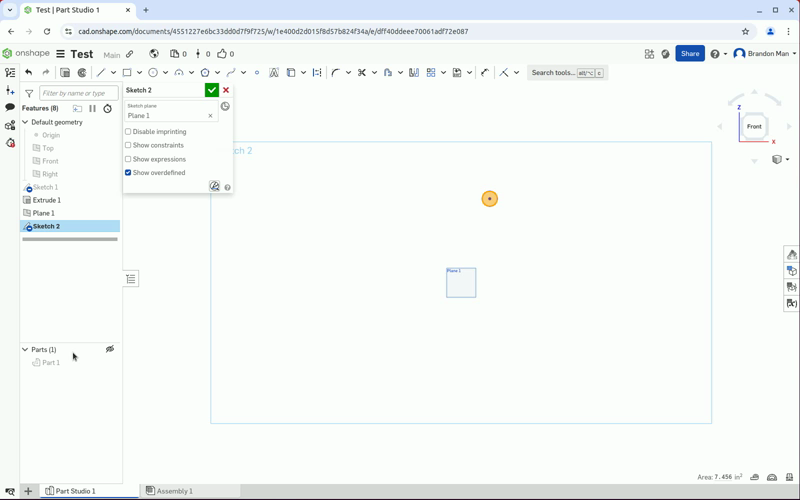
key(shift+e)
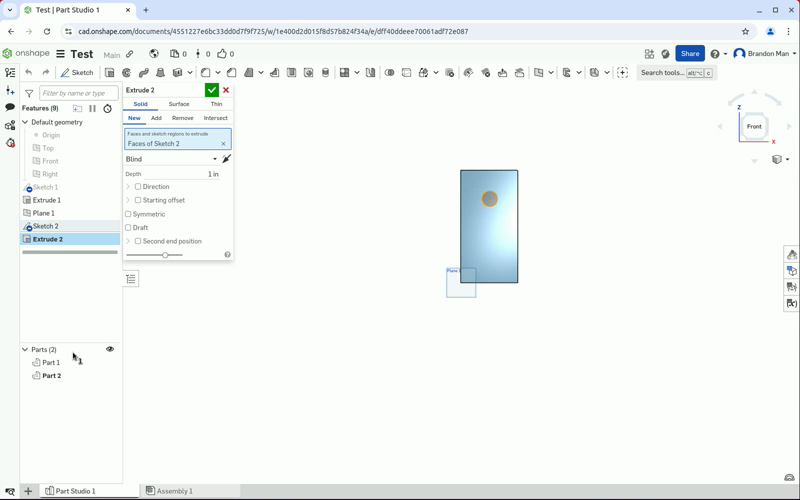
mouse_move(143, 106)
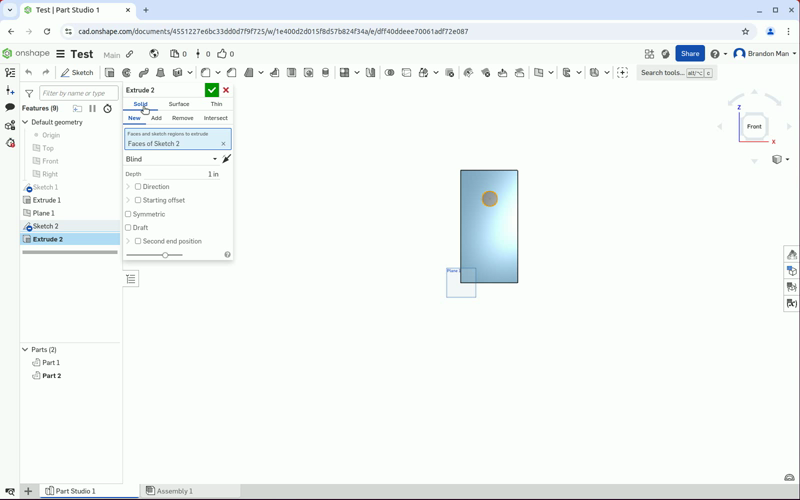
click(143, 106)
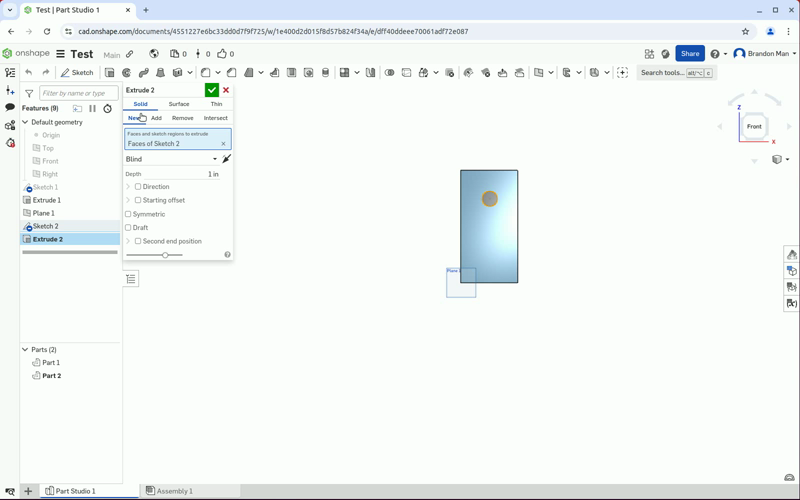
mouse_move(137, 120)
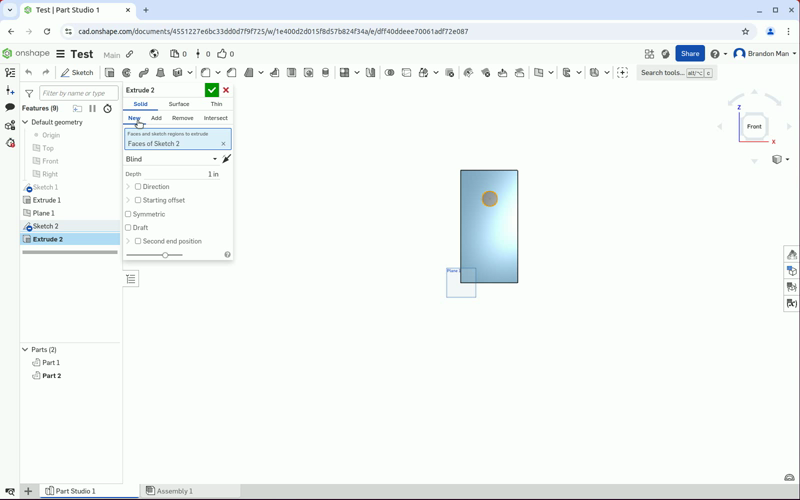
click(137, 120)
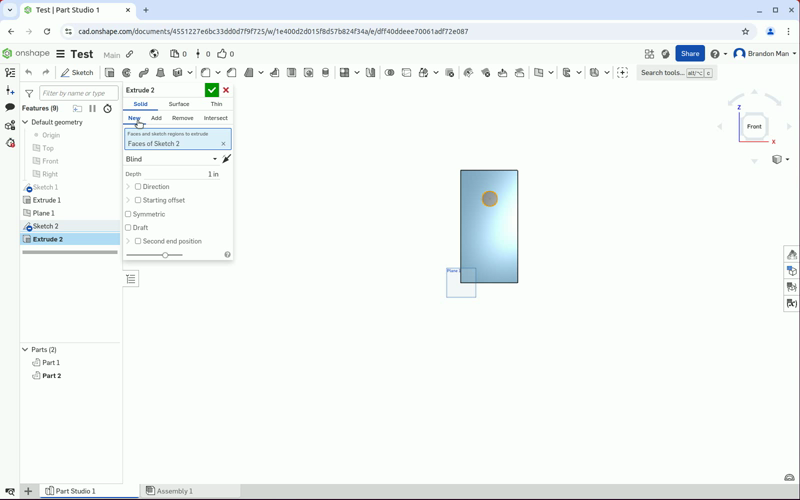
key(tab, 4)
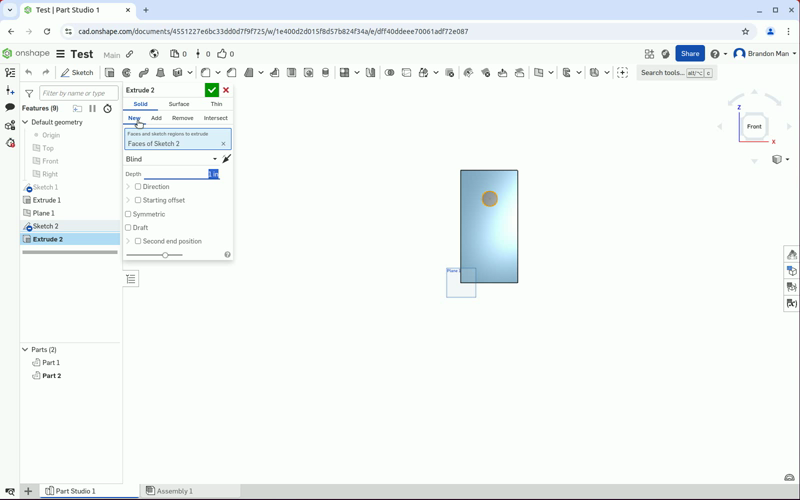
text(5.777)
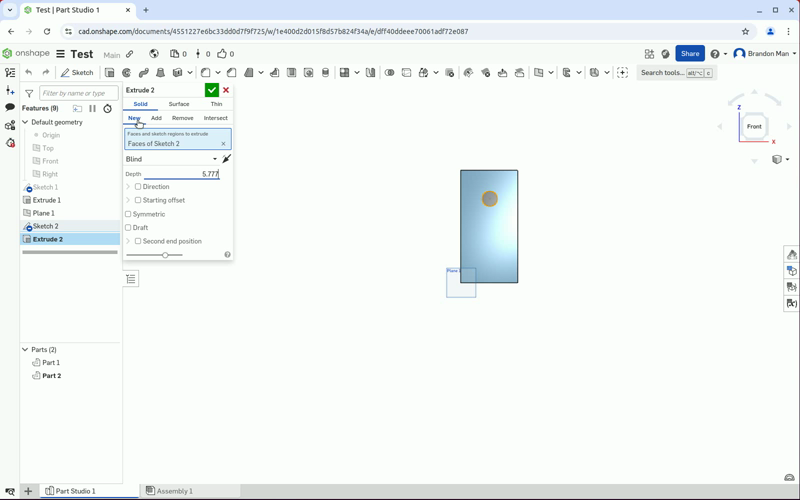
key(enter)
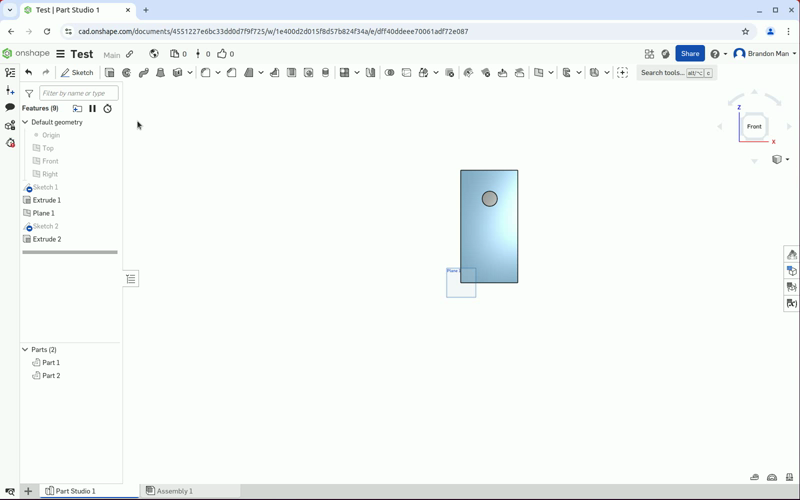
key(shift+h)
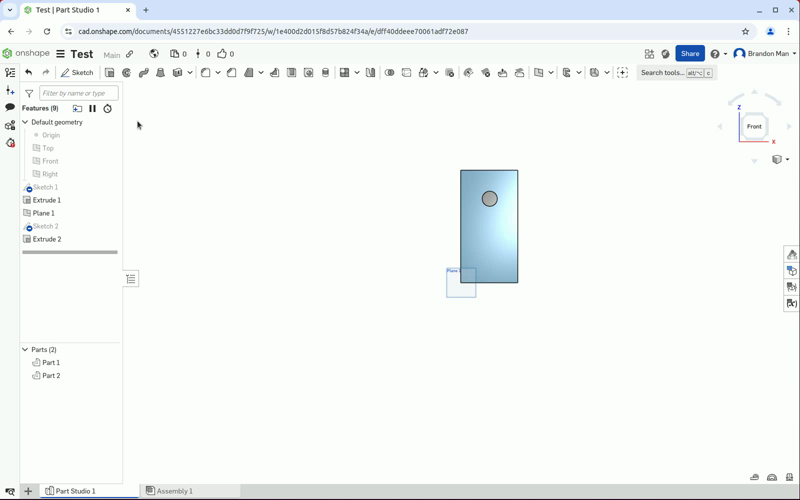
key(shift+h)
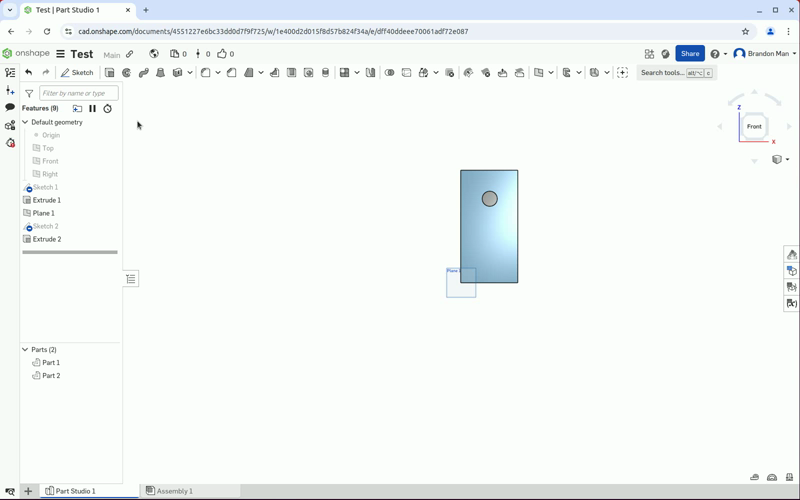
key(shift+7)
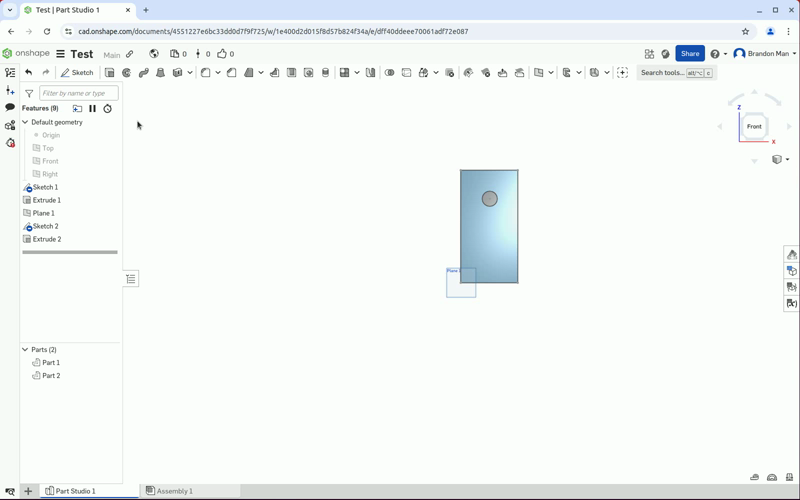
key(left, 2)
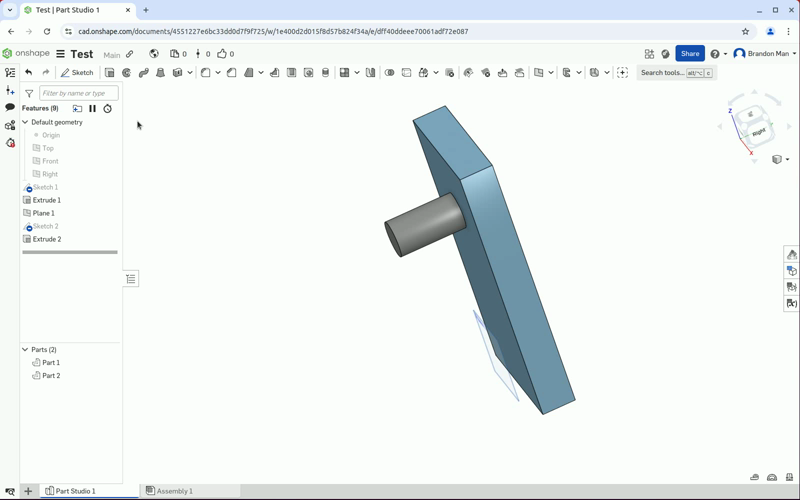
key(down, 2)
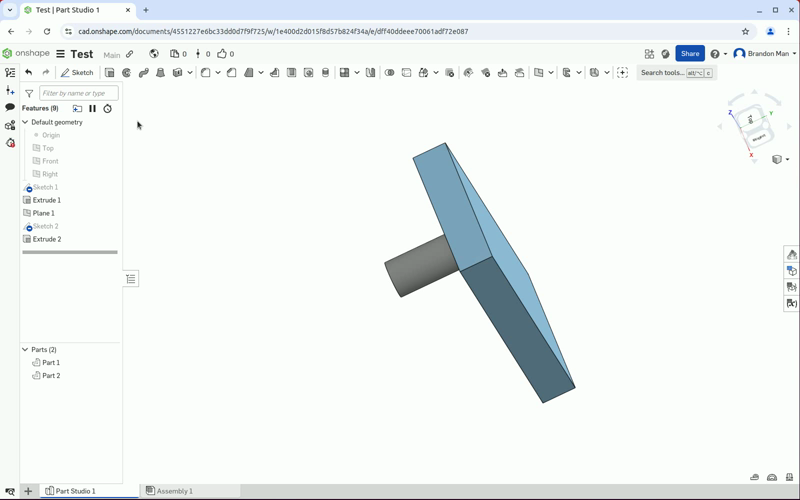
key(up, 2)
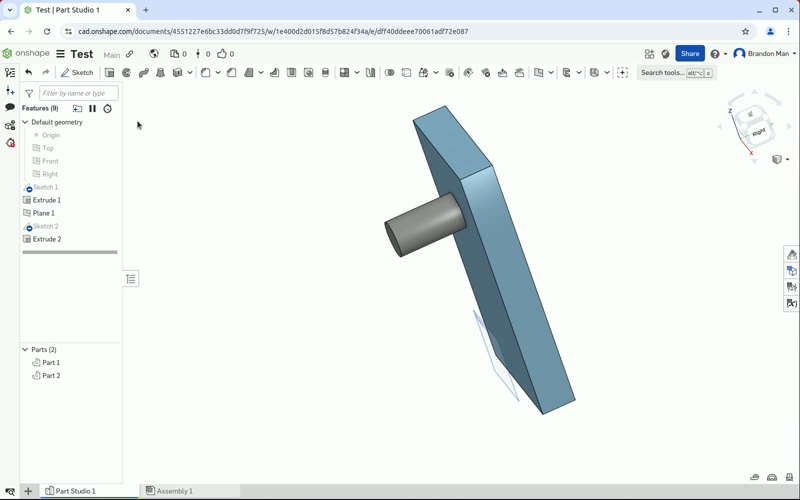
key(right, 2)
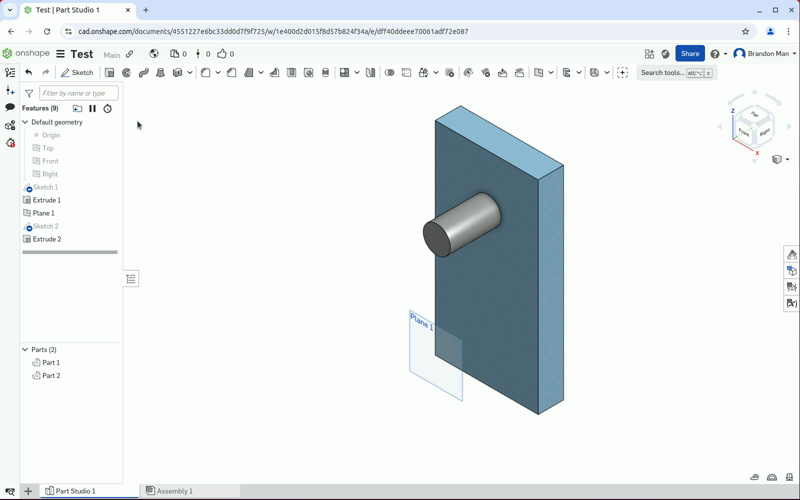
mouse_move(73, 189)
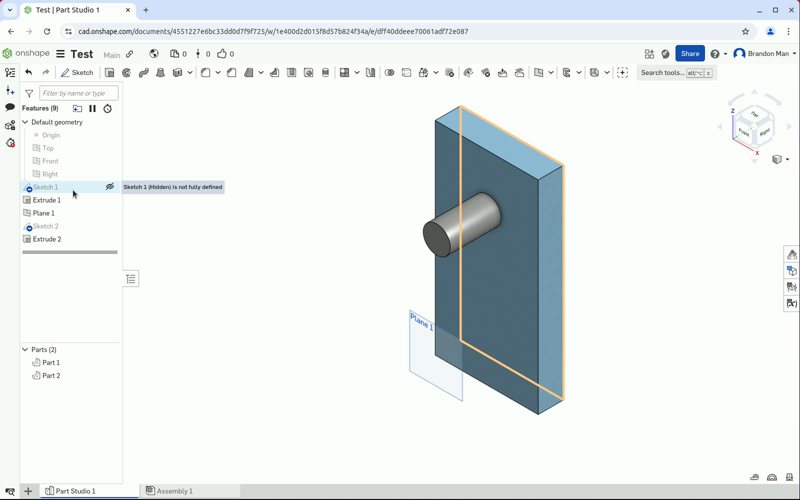
click(73, 189)